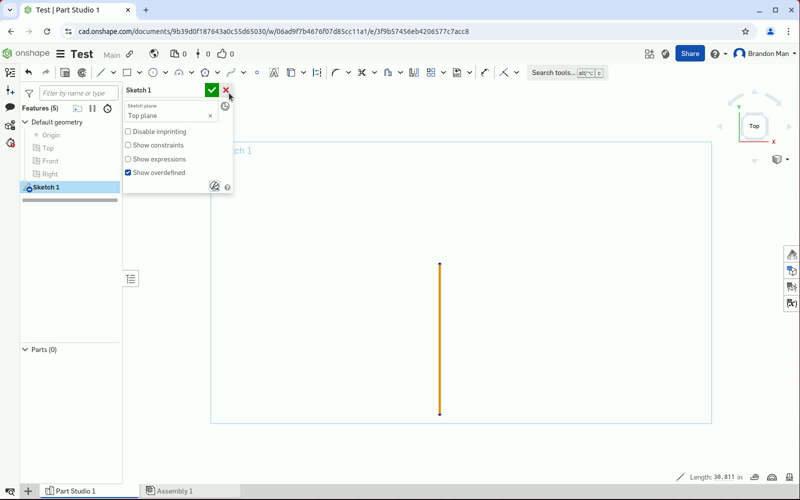
key(shift+h)
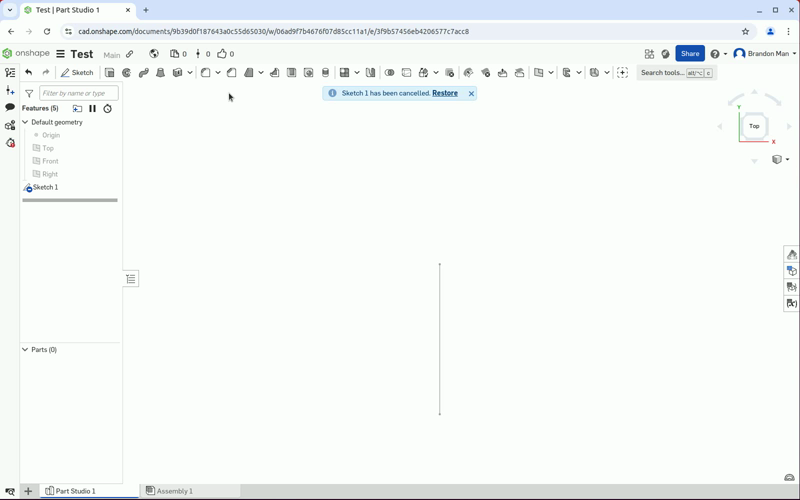
mouse_move(73, 352)
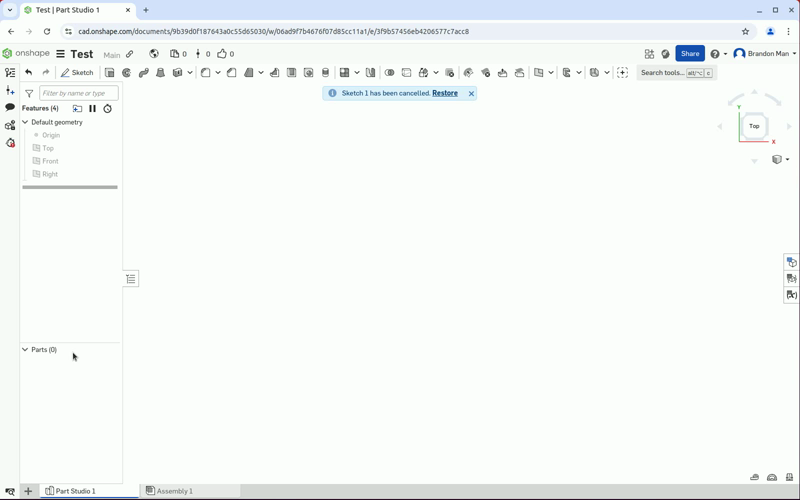
key(y)
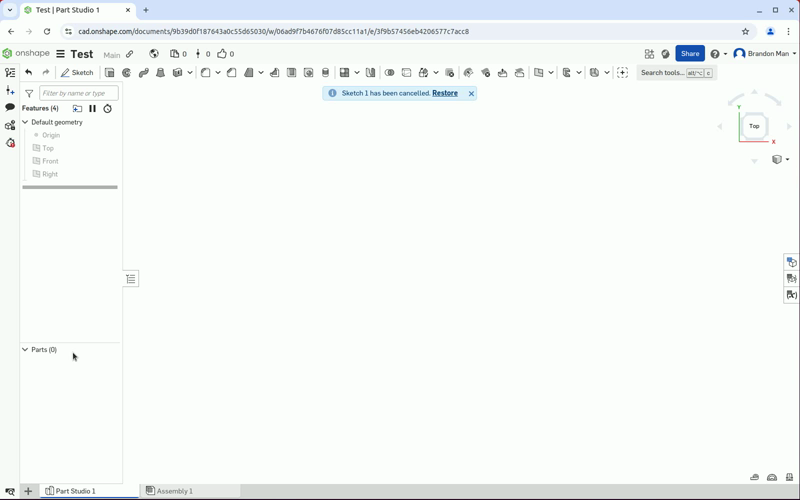
key(shift+p)
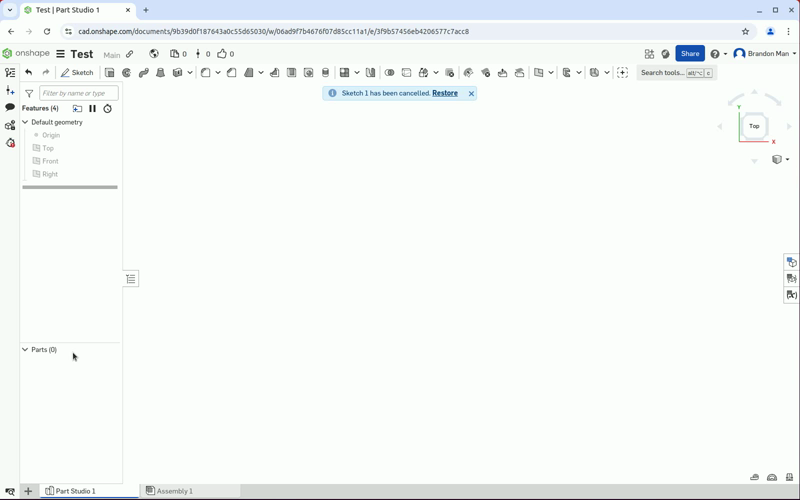
key(space)
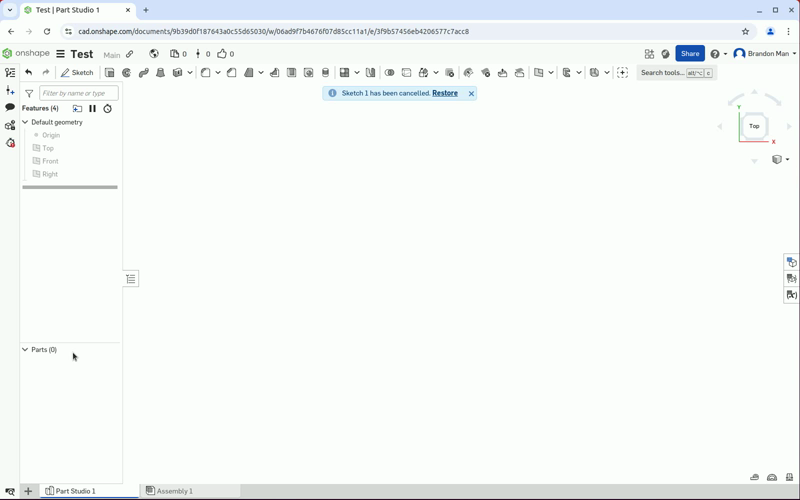
key_down(shift)
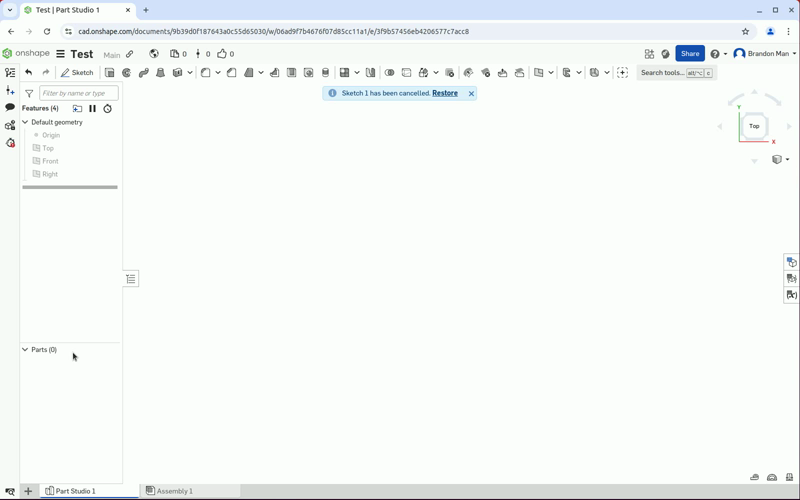
key(up)
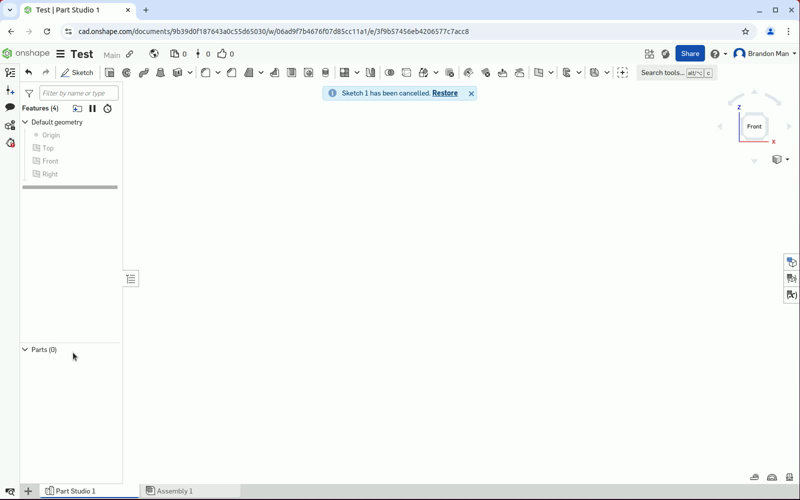
key_up(shift)
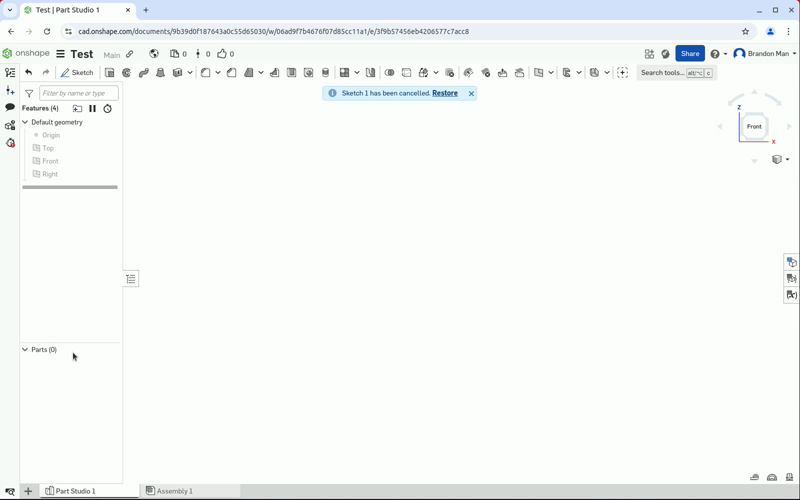
mouse_move(73, 352)
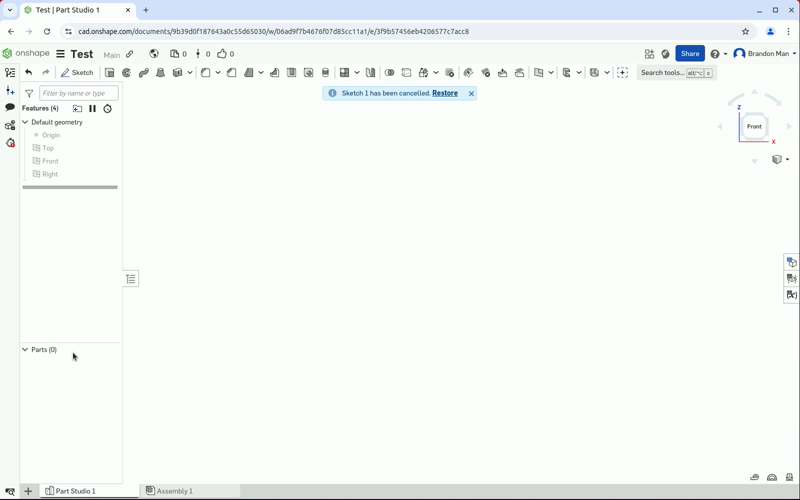
key(shift+y)
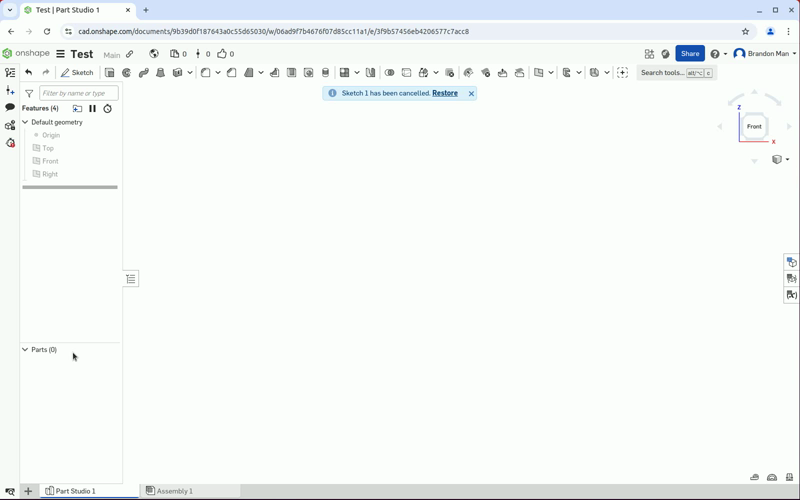
key(shift+s)
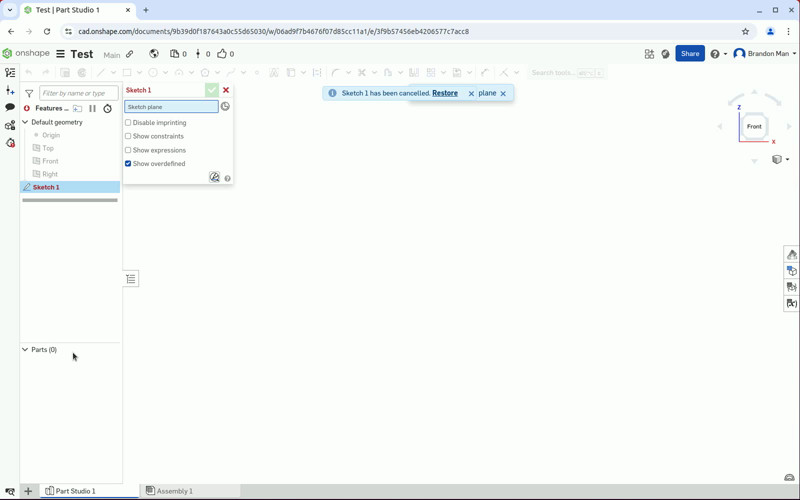
mouse_move(73, 163)
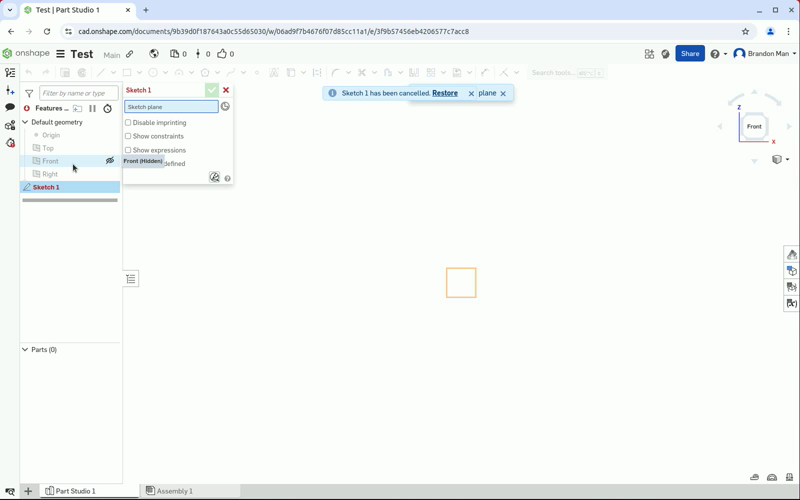
click(73, 163)
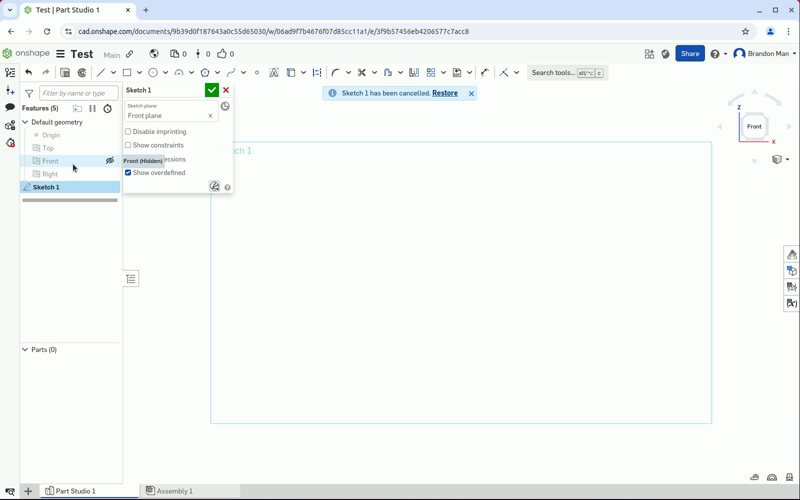
mouse_move(73, 352)
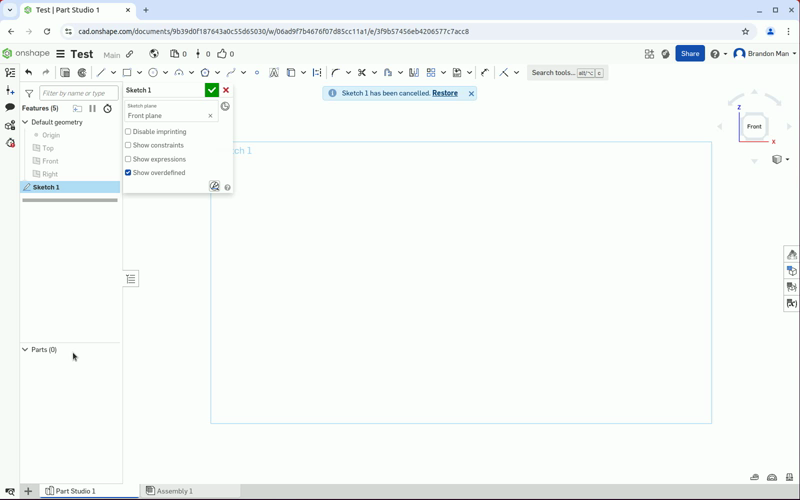
key(y)
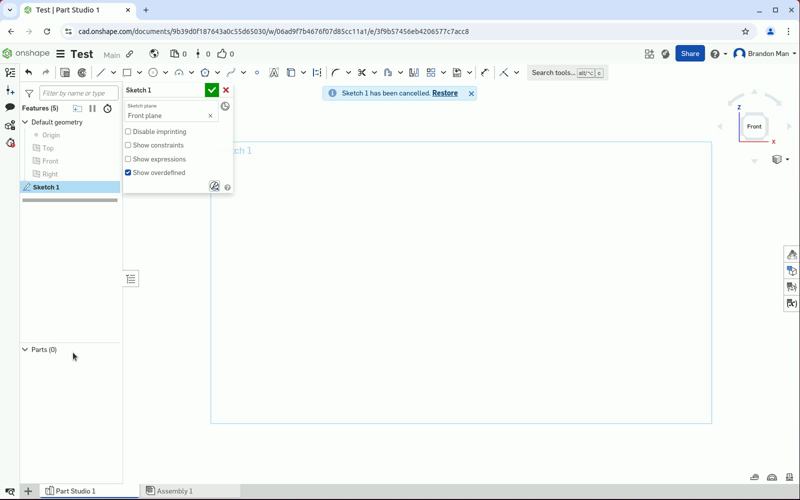
key(l)
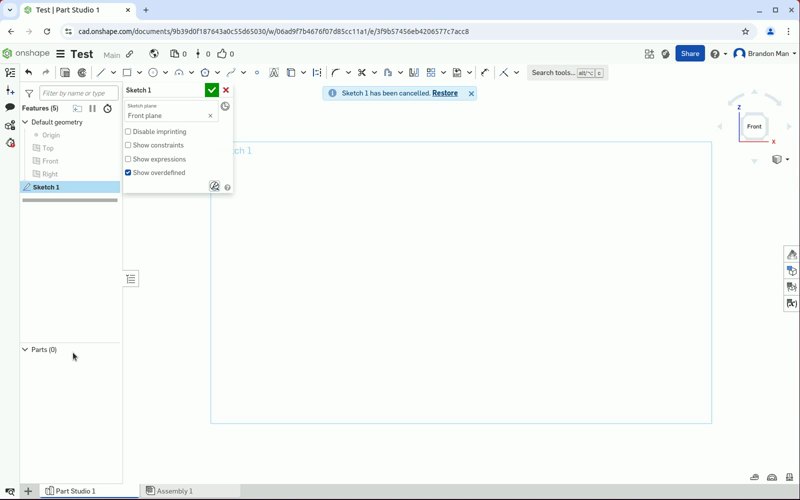
key_down(shift)
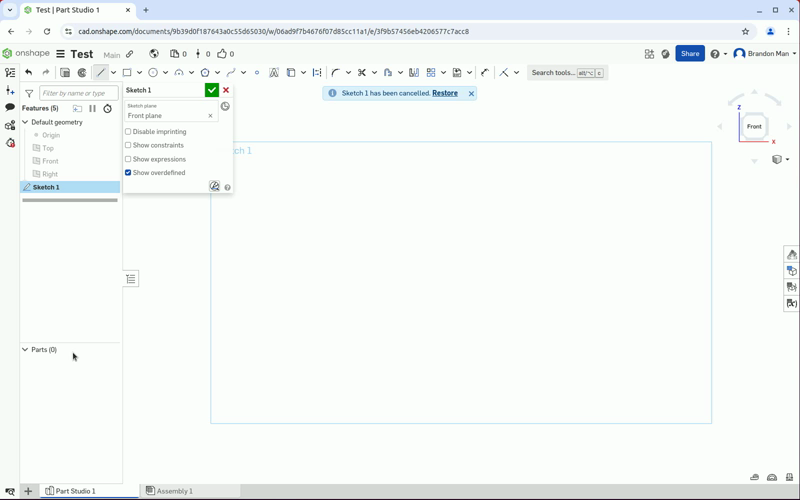
mouse_move(425, 308)
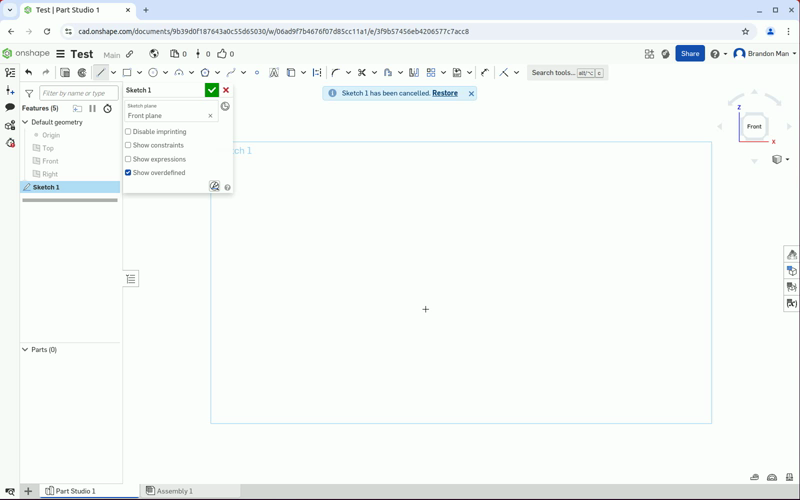
click(425, 308)
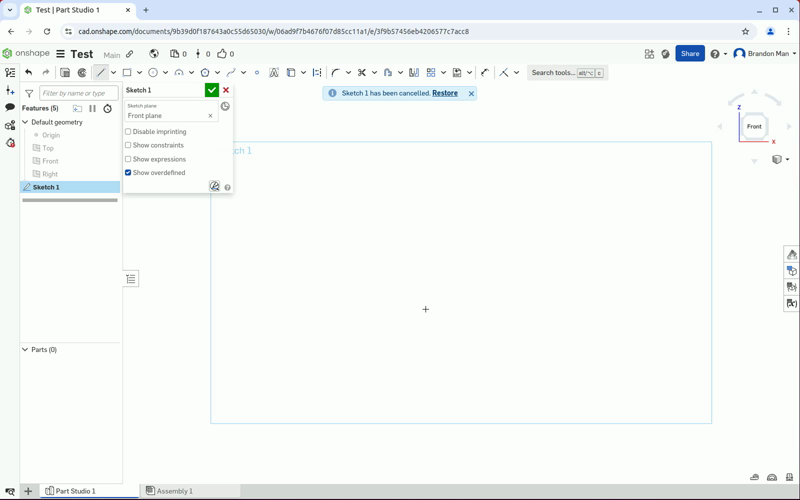
key_up(shift)
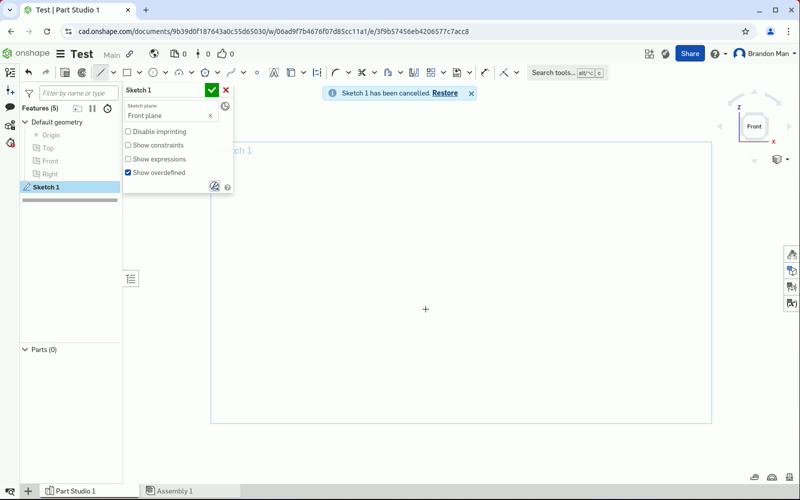
key_down(shift)
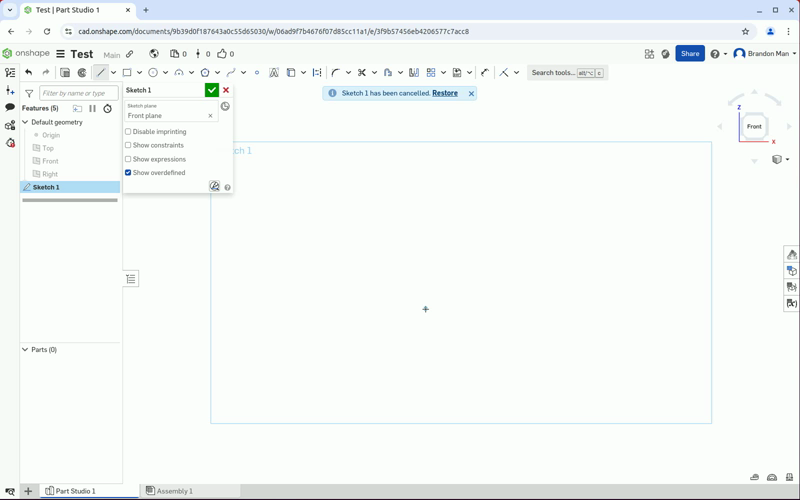
mouse_move(495, 308)
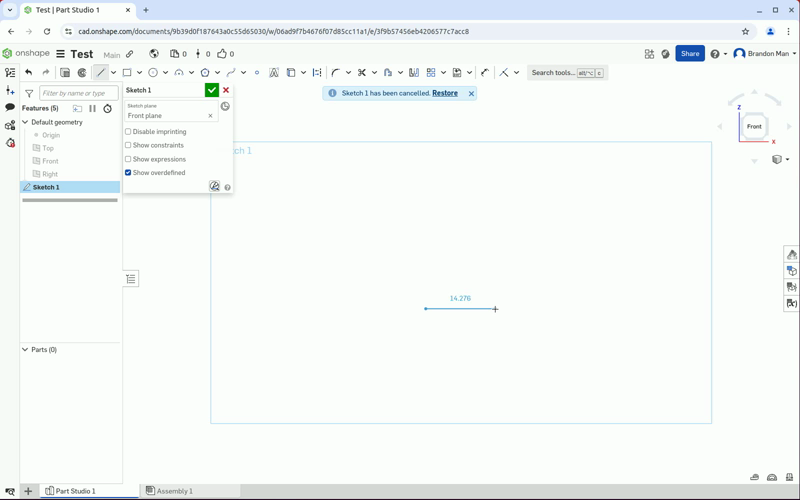
click(495, 308)
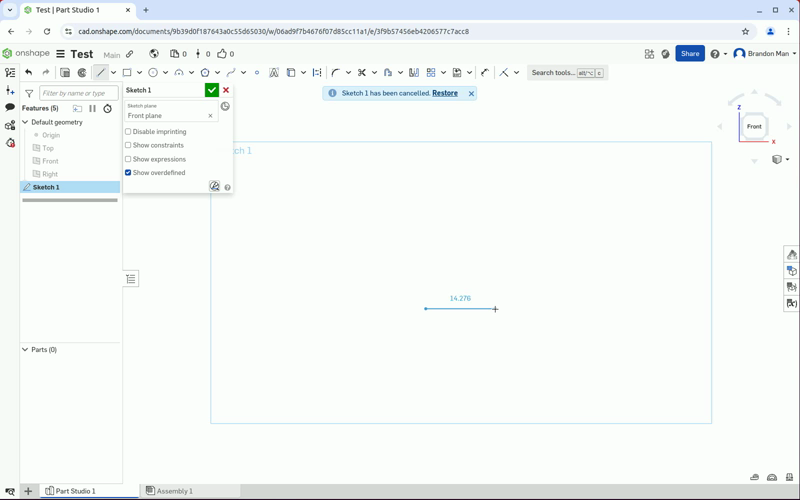
key_up(shift)
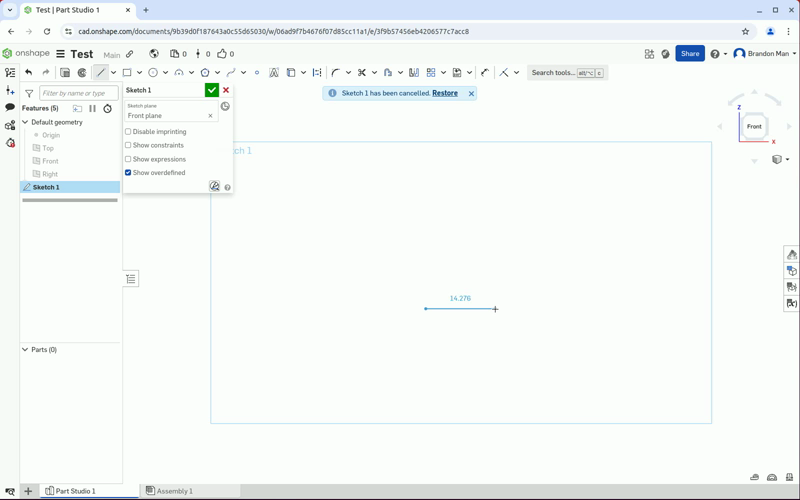
key_down(shift)
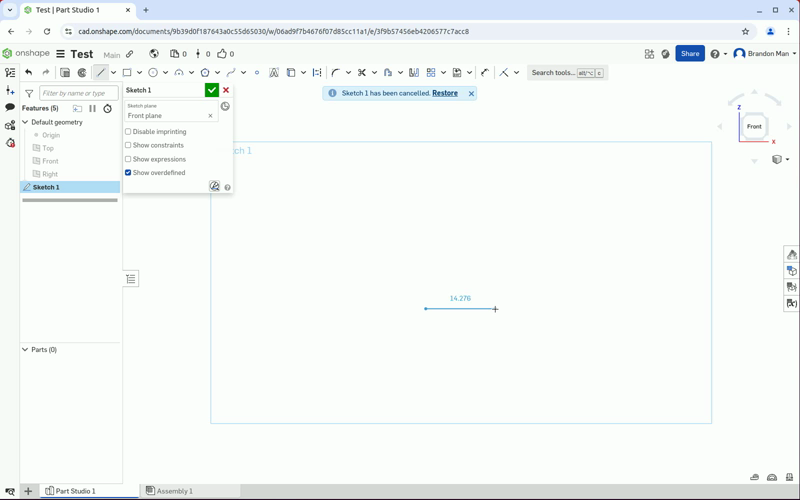
mouse_move(525, 308)
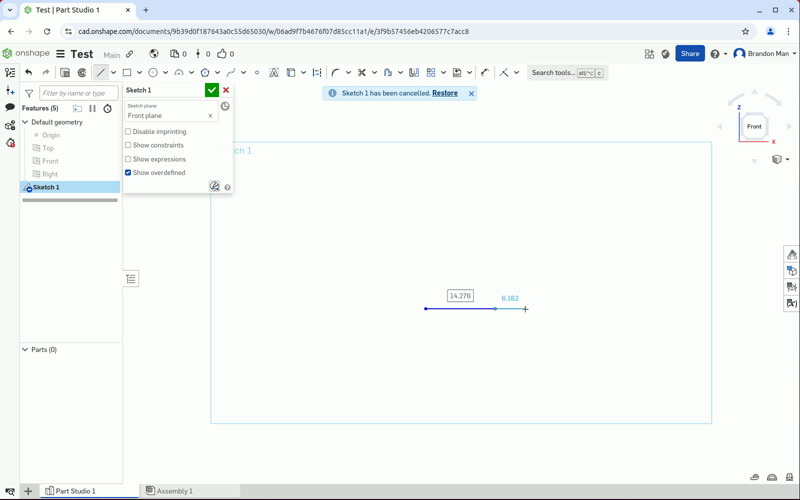
mouse_move(495, 256)
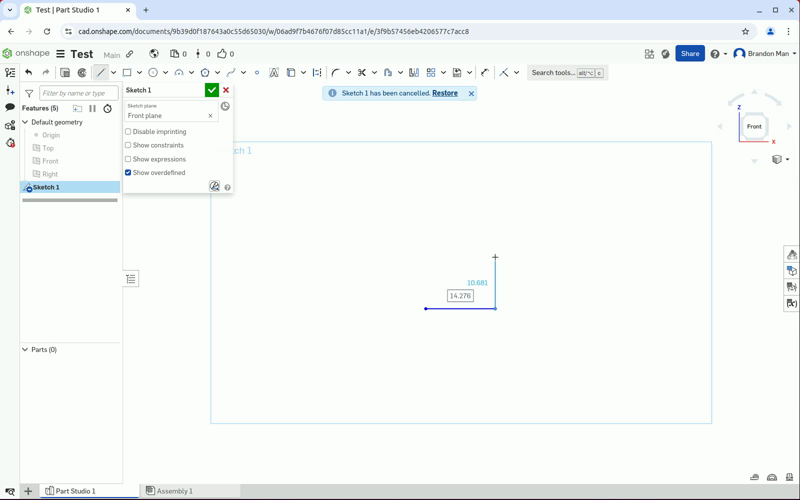
click(495, 256)
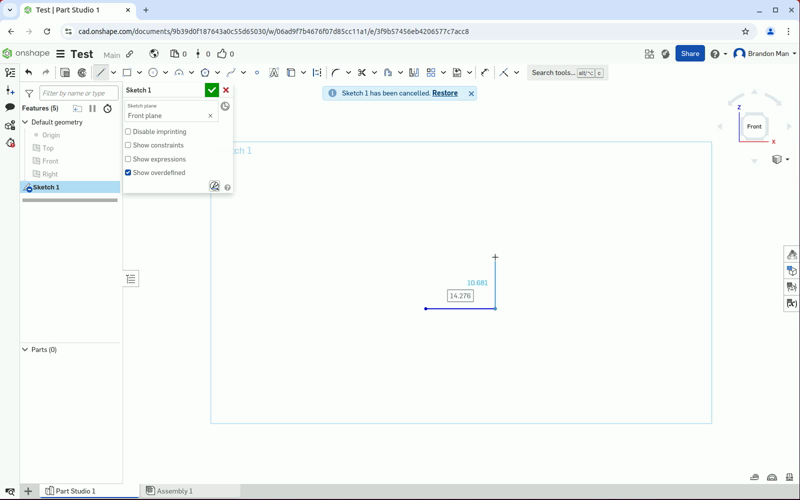
key_up(shift)
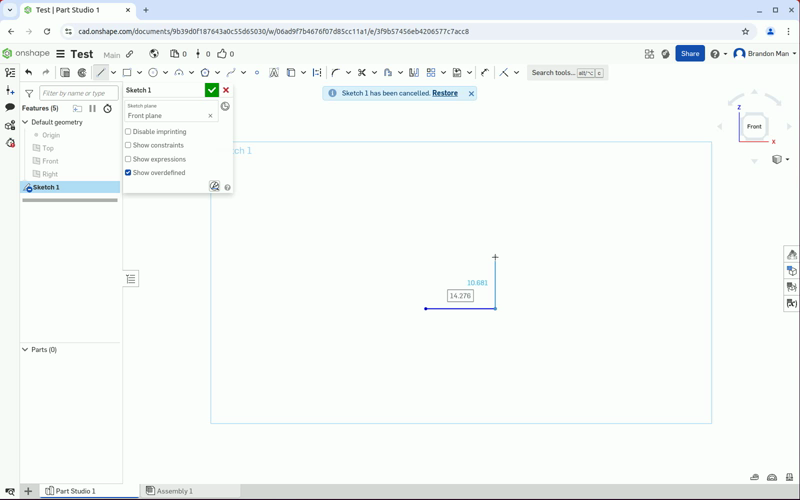
key_down(shift)
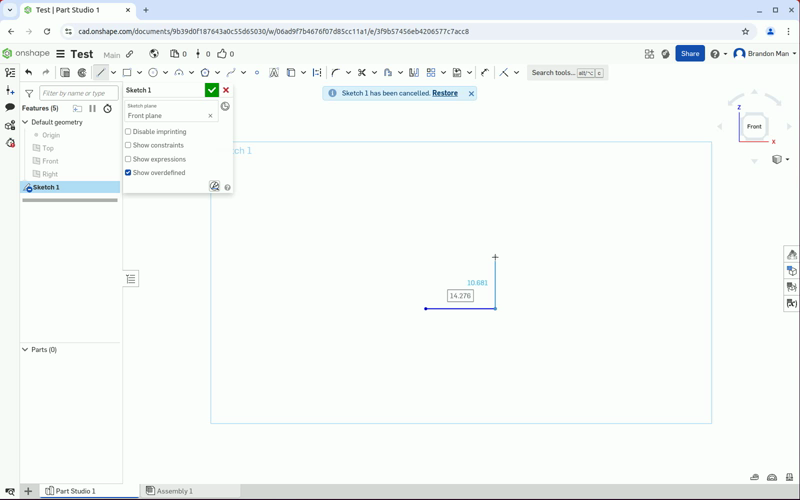
mouse_move(425, 256)
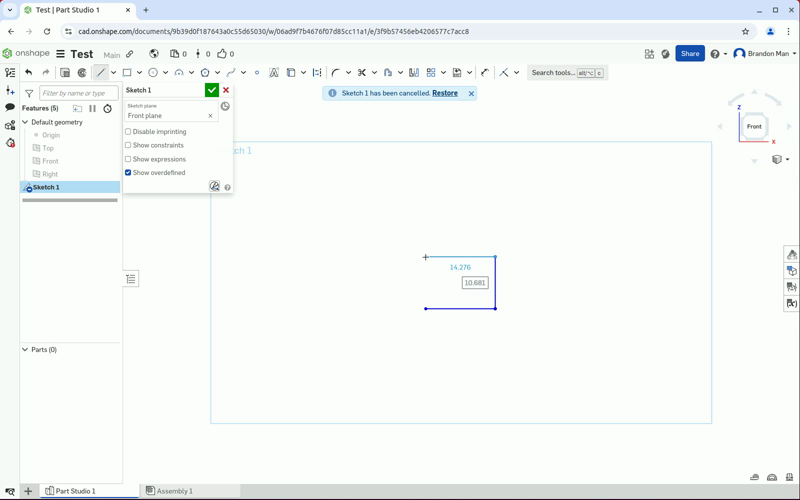
click(425, 256)
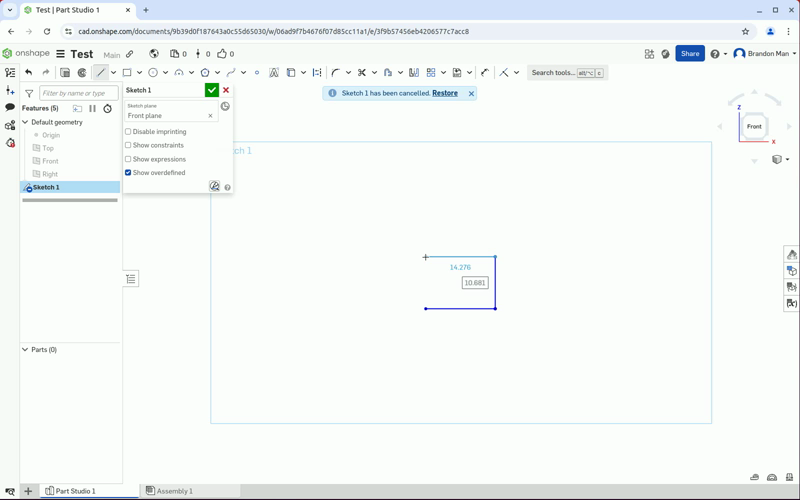
key_up(shift)
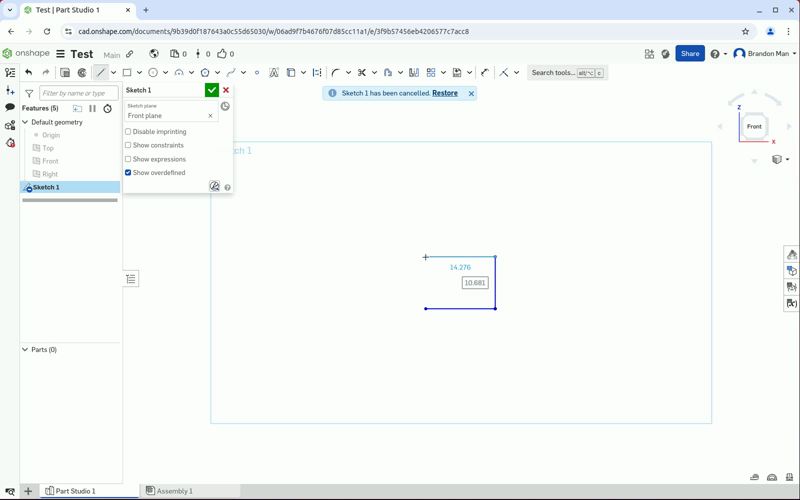
mouse_move(455, 256)
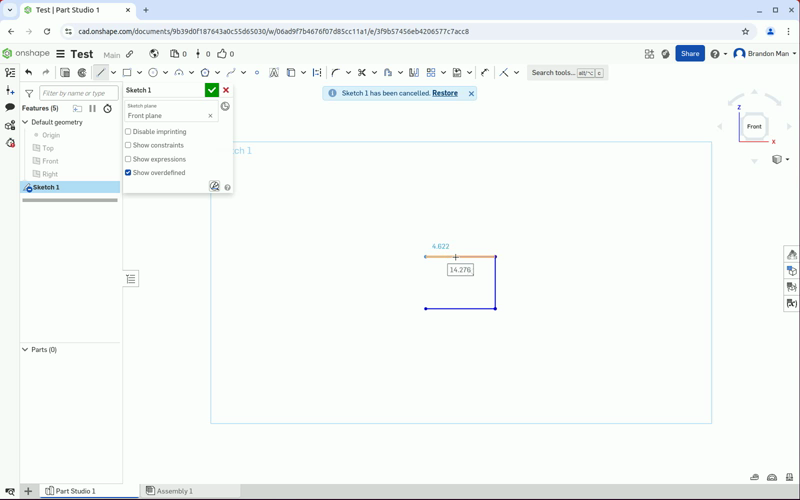
key_down(shift)
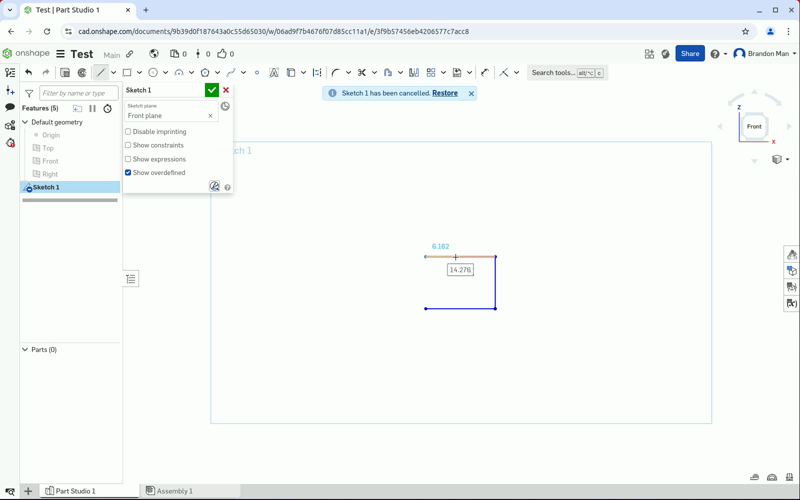
mouse_move(425, 308)
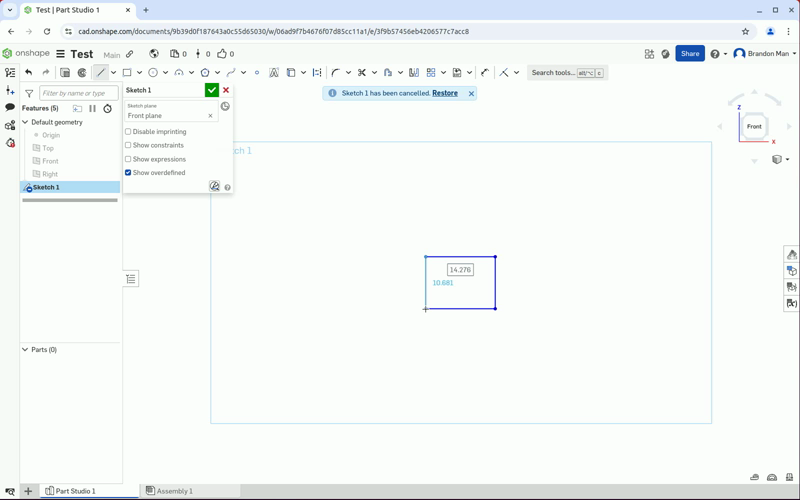
key_up(shift)
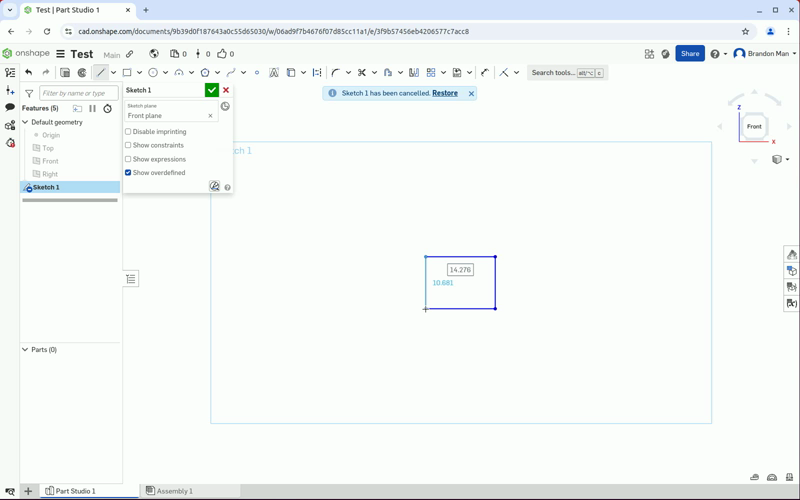
click(425, 308)
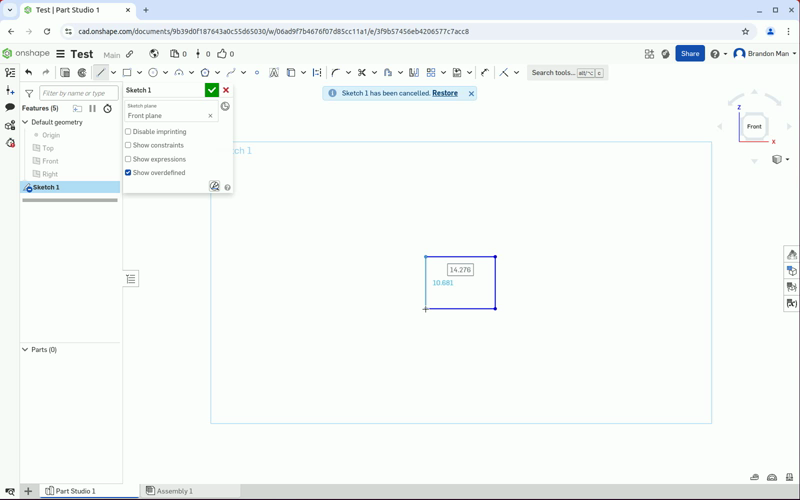
key(esc)
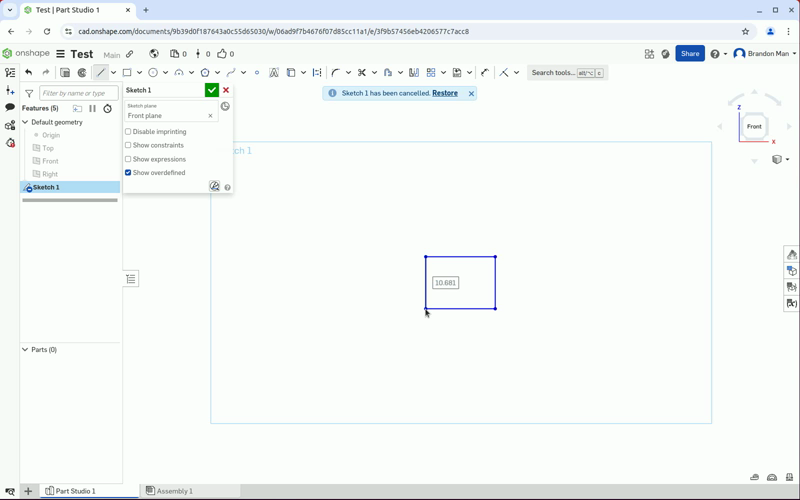
mouse_move(441, 286)
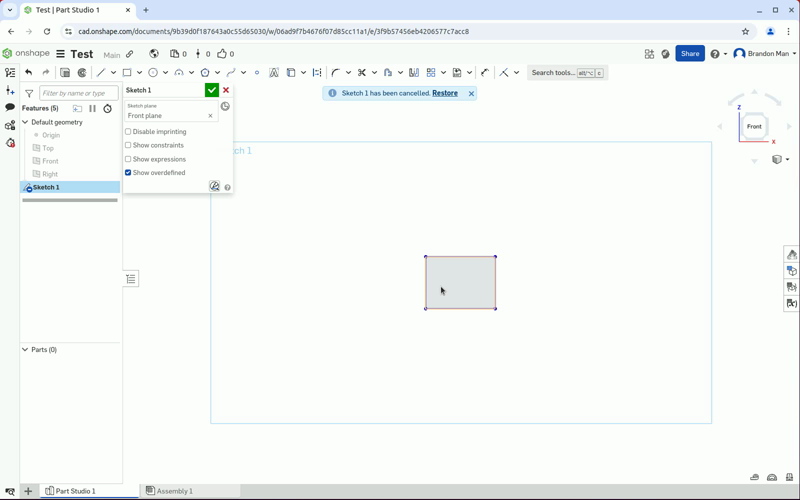
click(441, 286)
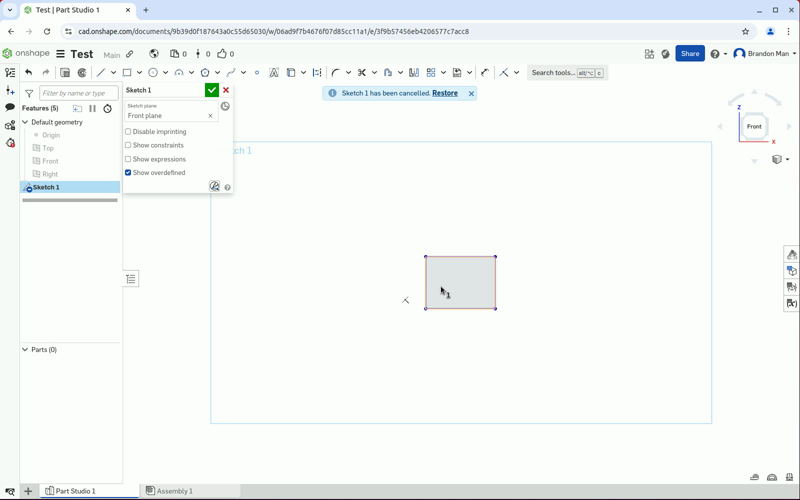
mouse_move(73, 352)
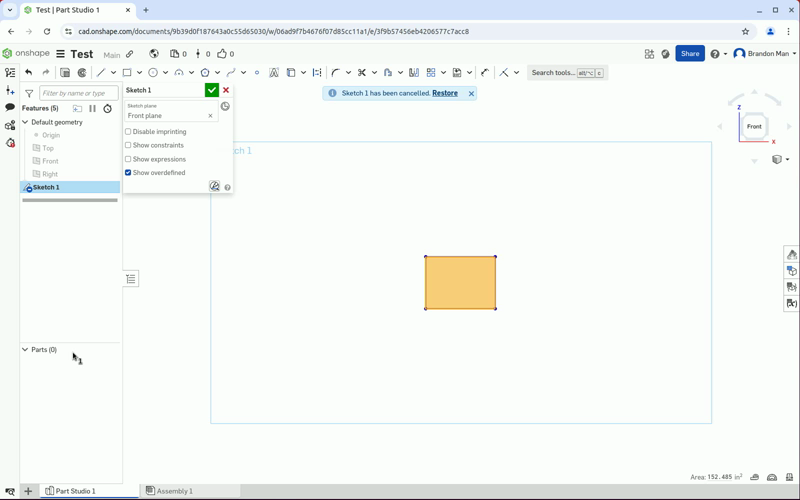
key(shift+y)
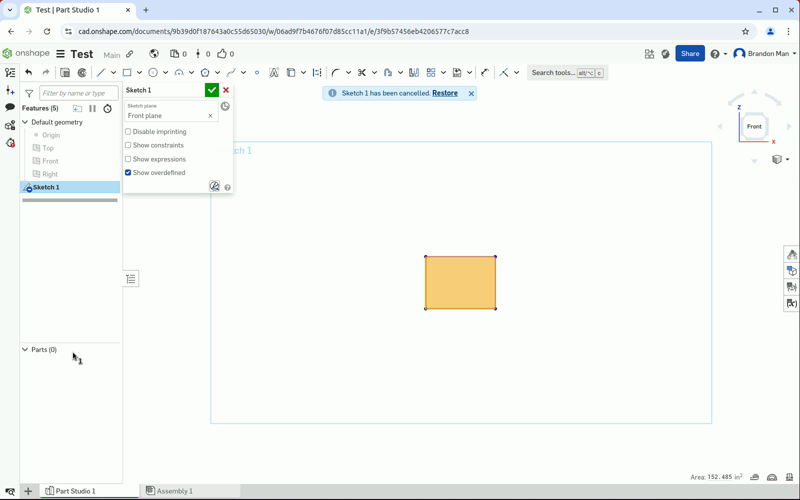
key(shift+e)
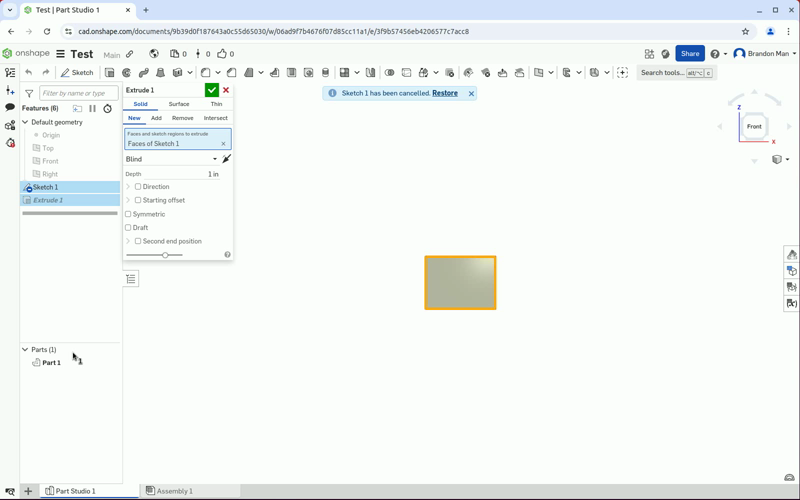
mouse_move(143, 106)
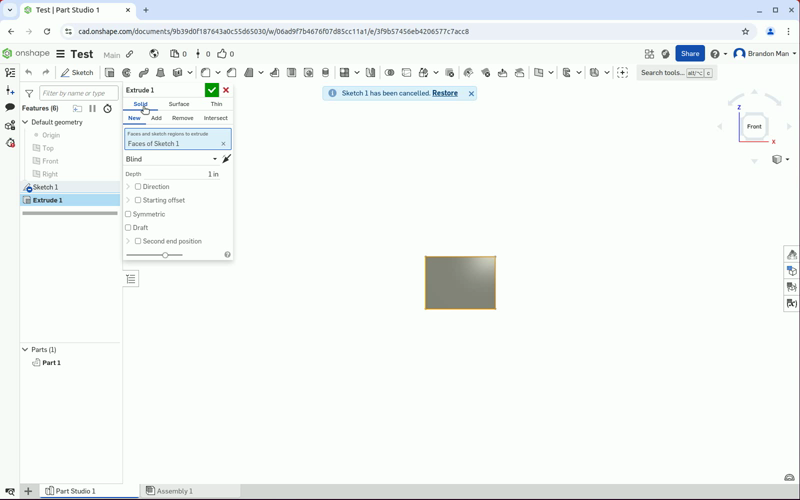
click(143, 106)
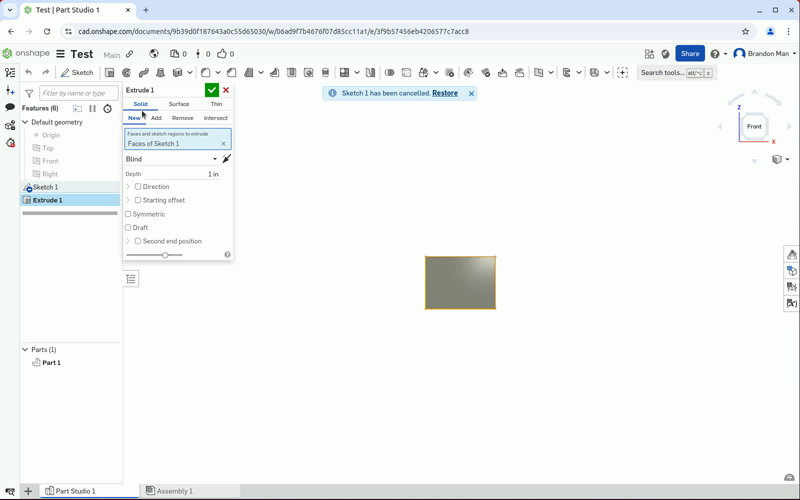
mouse_move(137, 120)
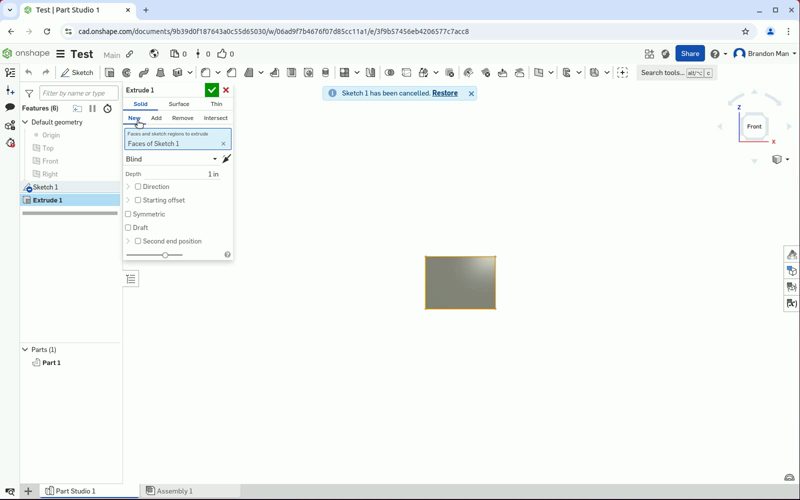
click(137, 120)
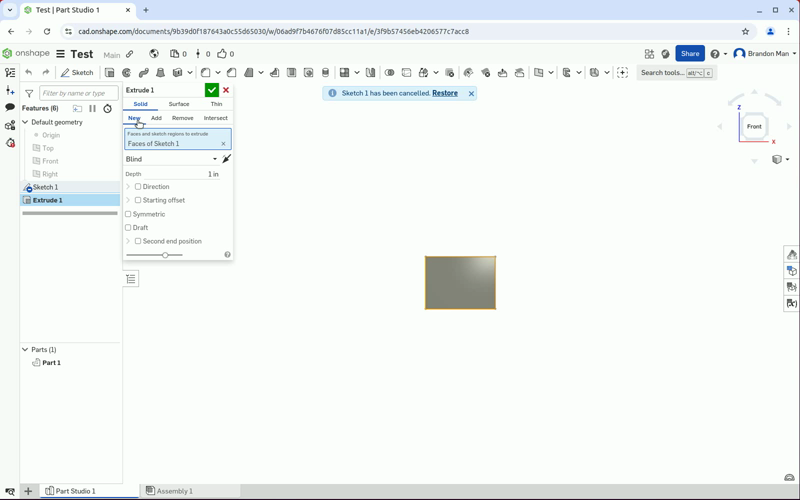
key(tab, 4)
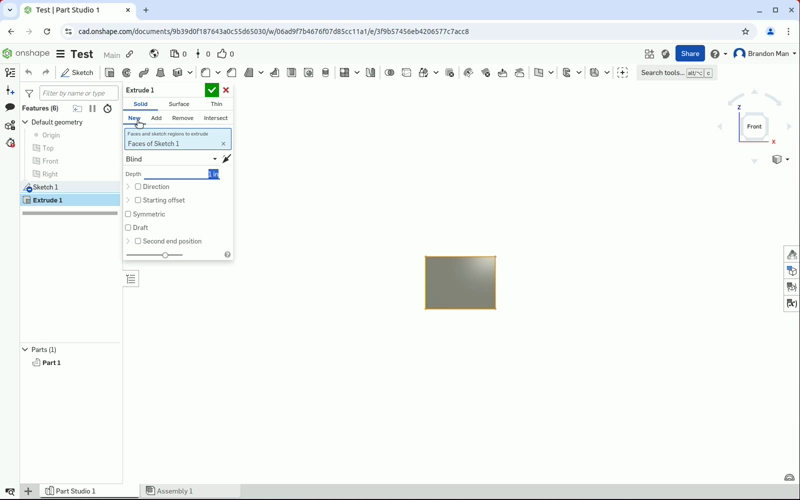
text(17.813)
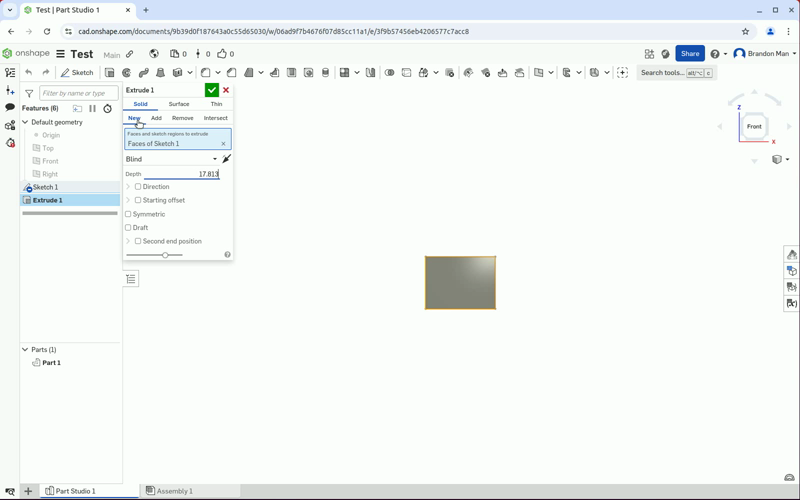
key(enter)
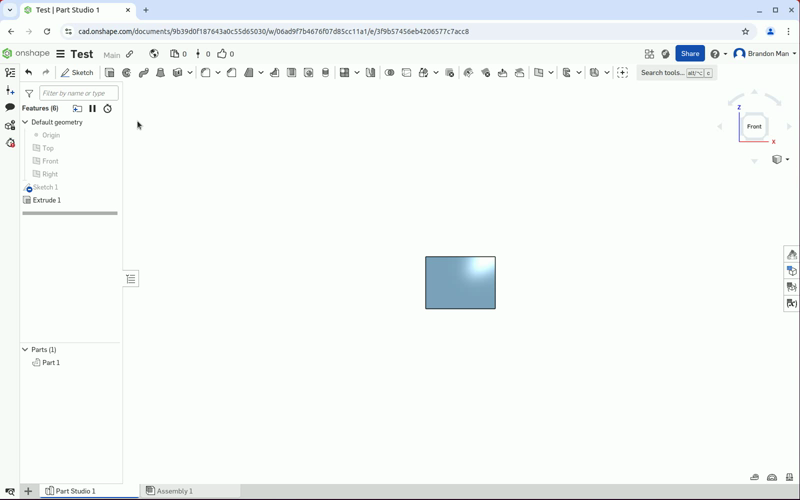
key(shift+h)
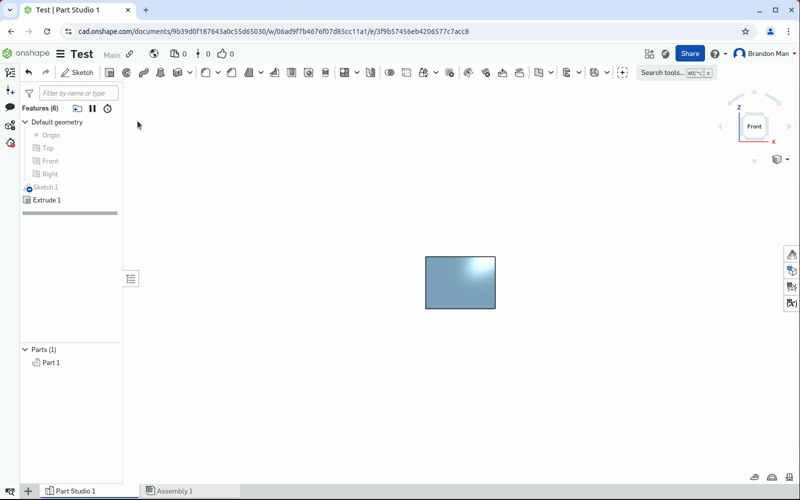
key(shift+h)
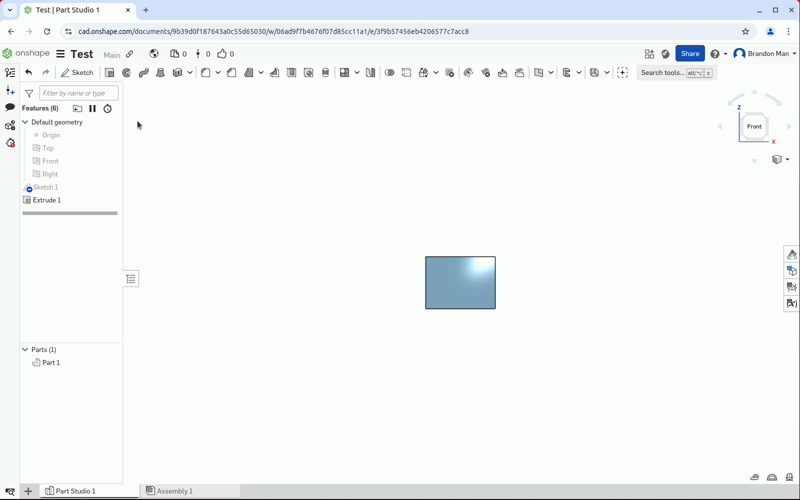
mouse_move(73, 189)
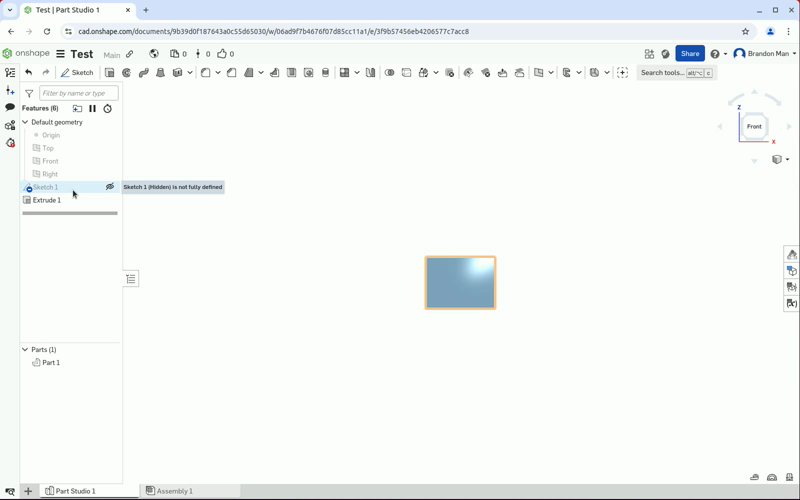
click(73, 189)
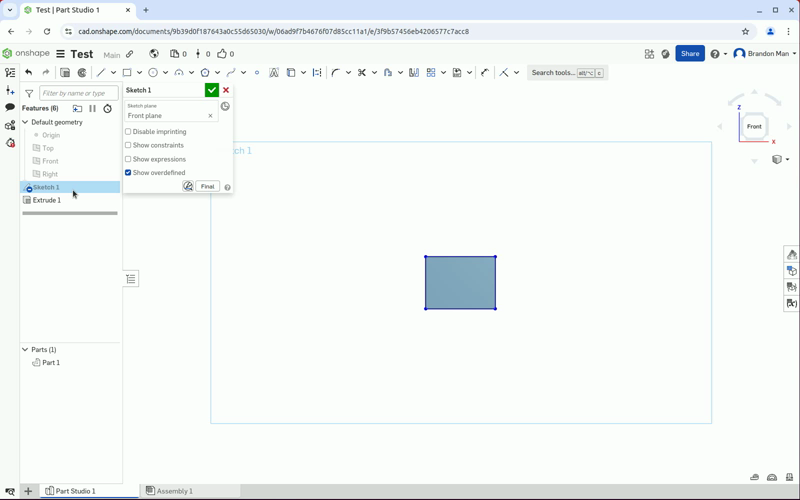
mouse_move(229, 92)
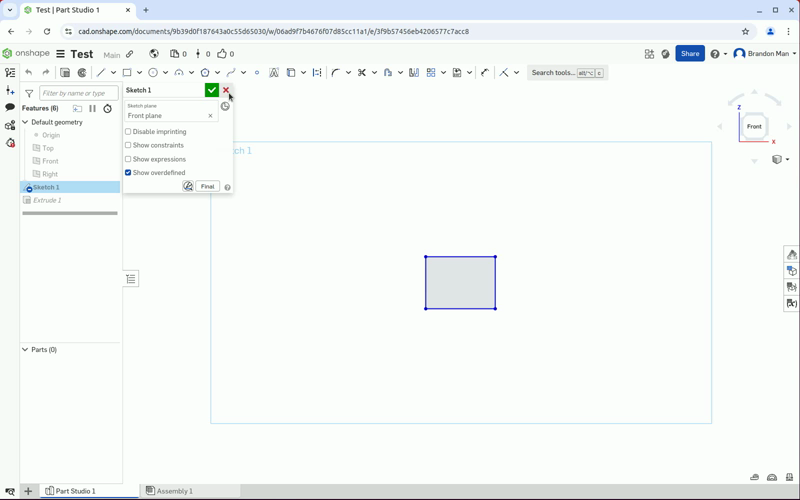
click(229, 92)
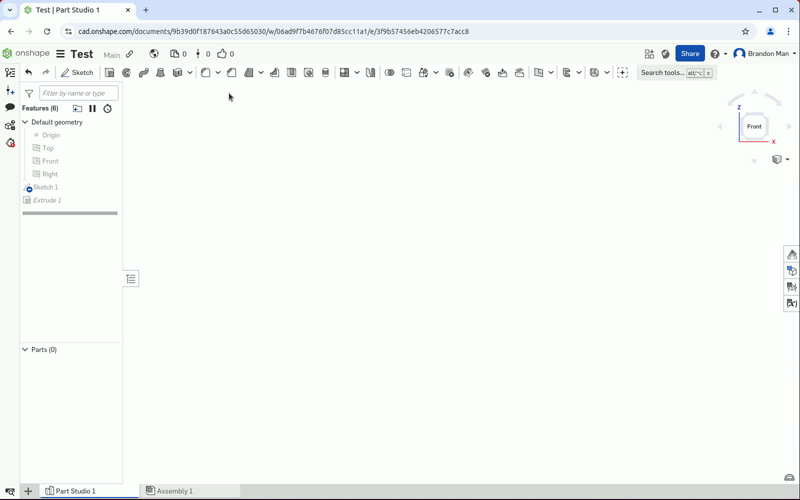
mouse_move(73, 352)
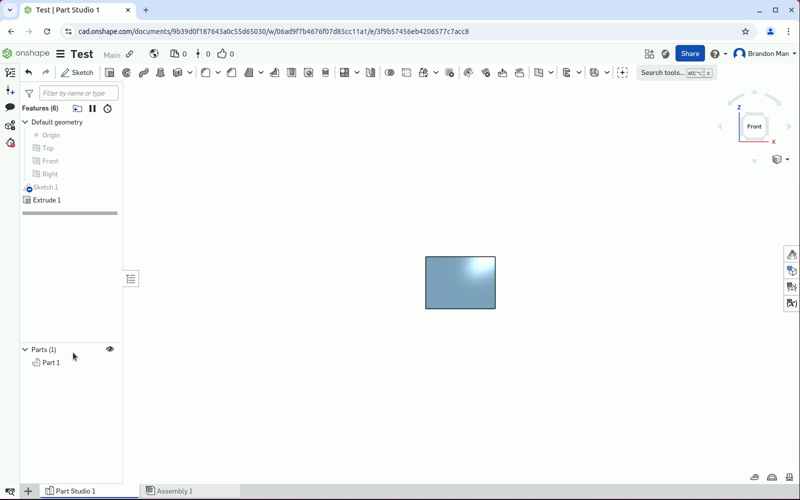
key(y)
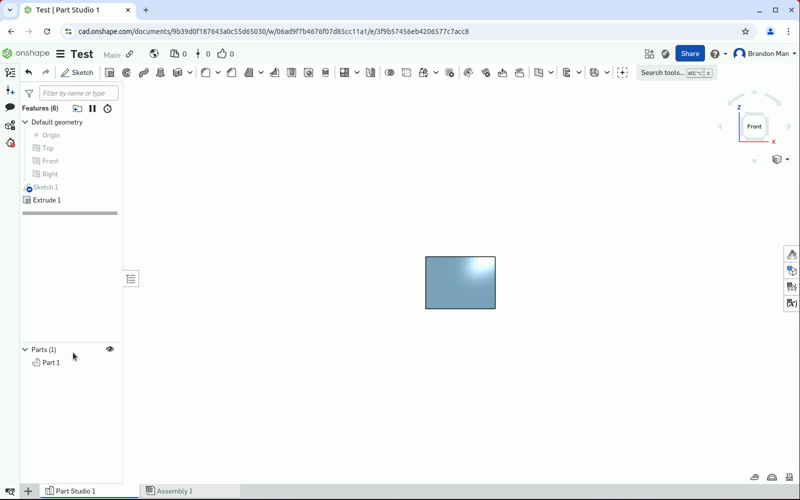
key(shift+p)
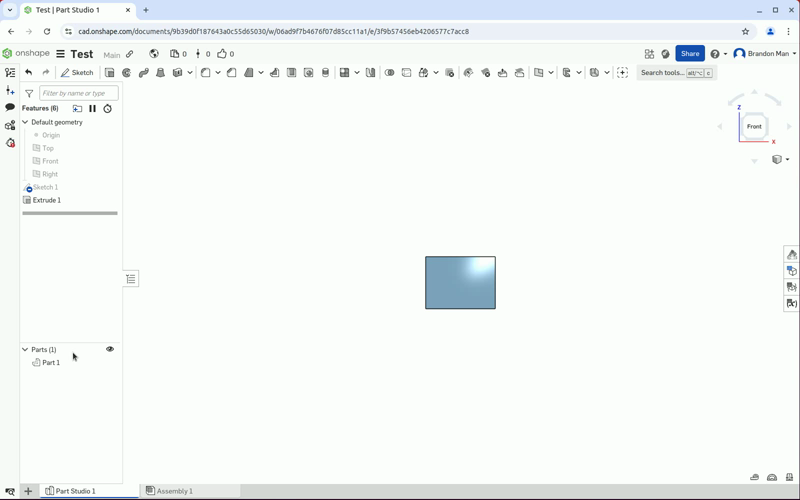
key(space)
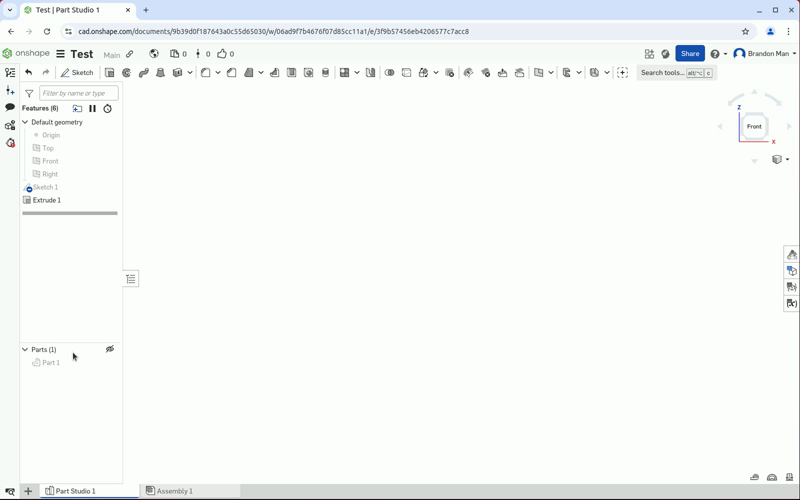
key_down(shift)
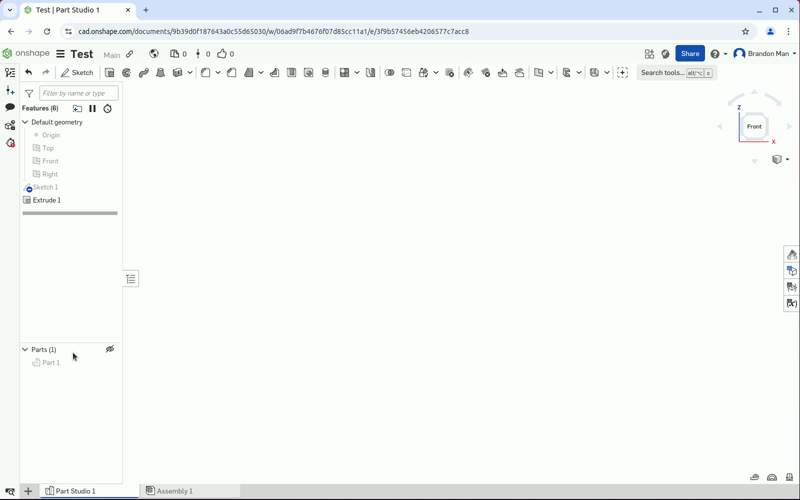
key(down)
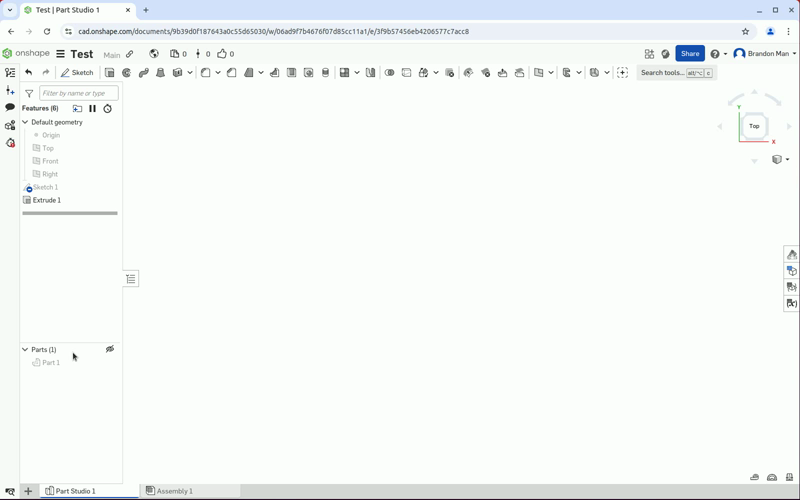
key_up(shift)
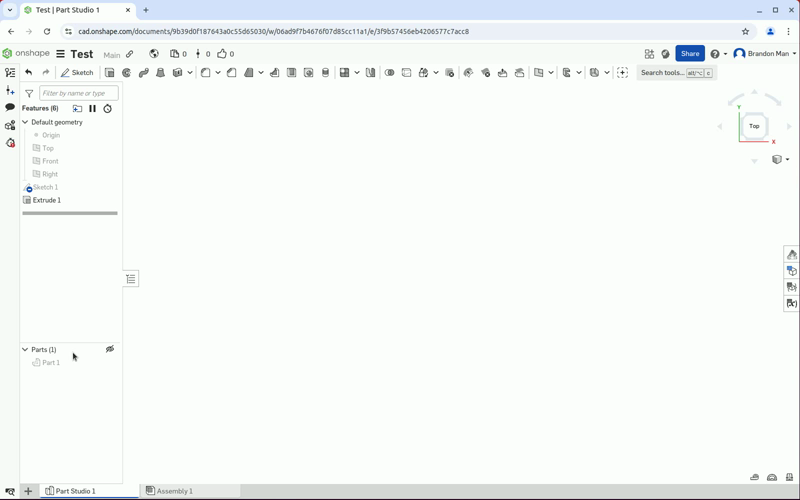
mouse_move(73, 352)
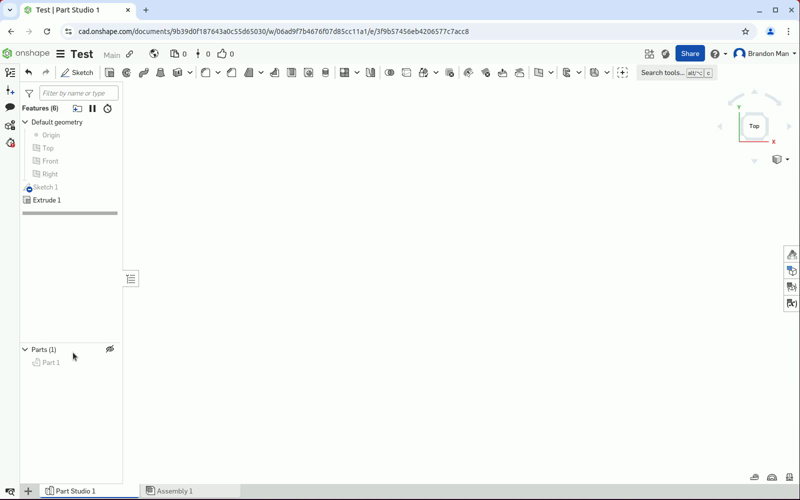
key(shift+y)
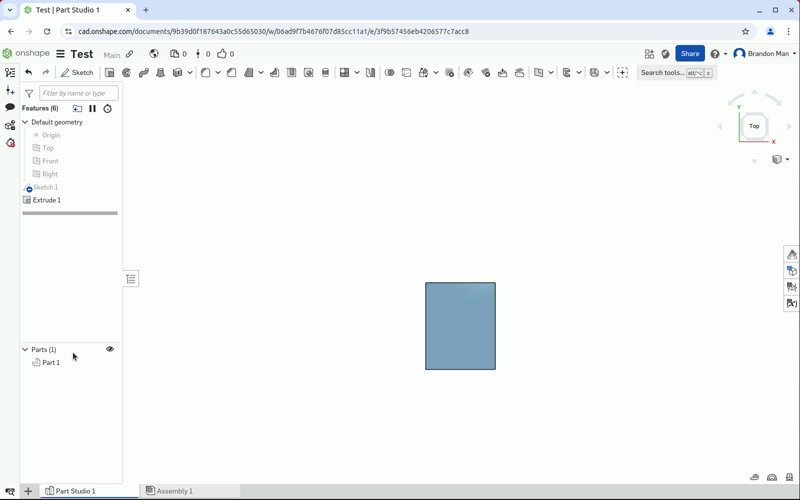
mouse_move(541, 75)
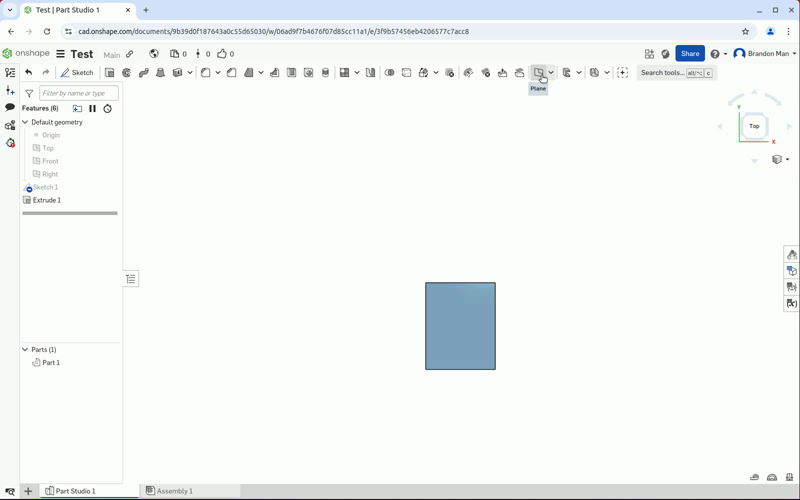
click(541, 75)
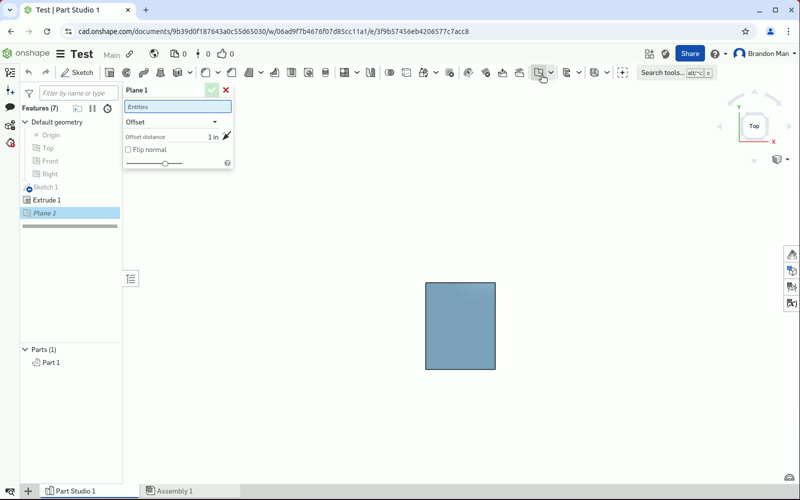
mouse_move(73, 150)
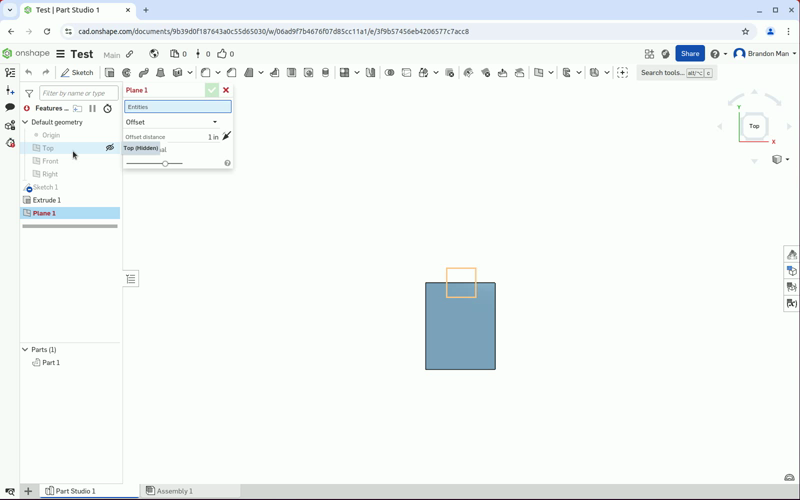
click(73, 150)
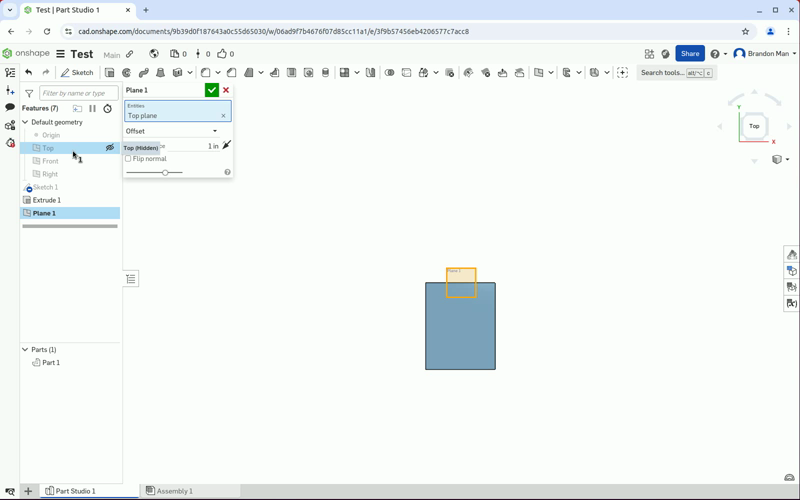
key(tab, 2)
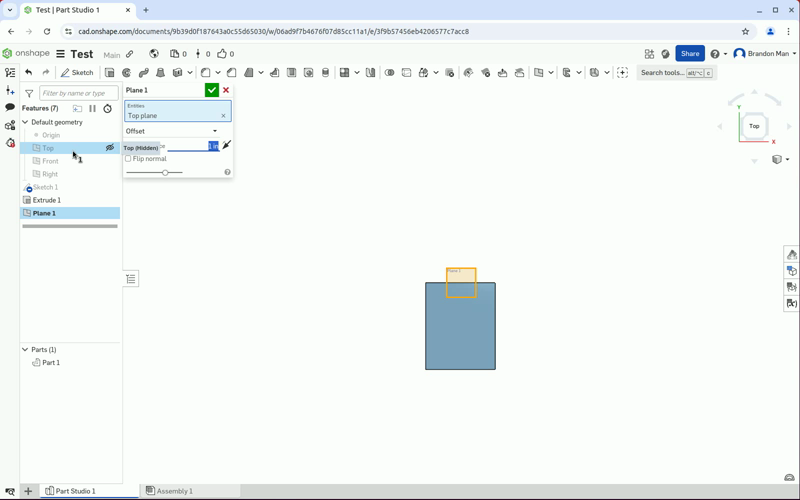
text(5.299)
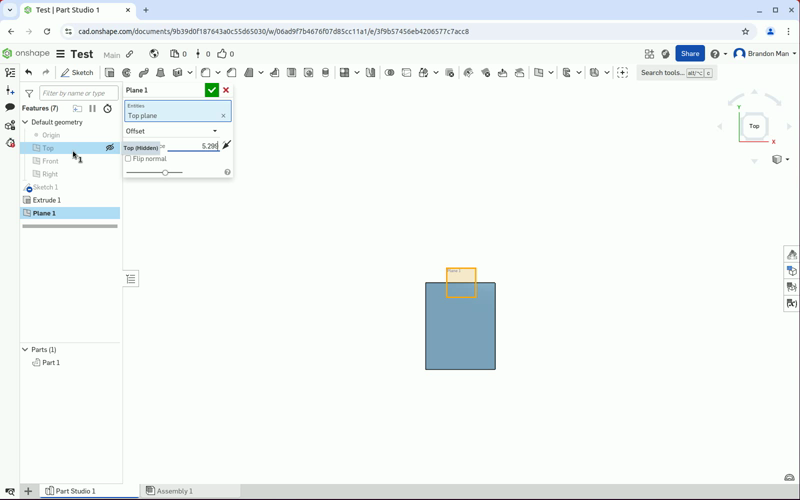
key(enter, 2)
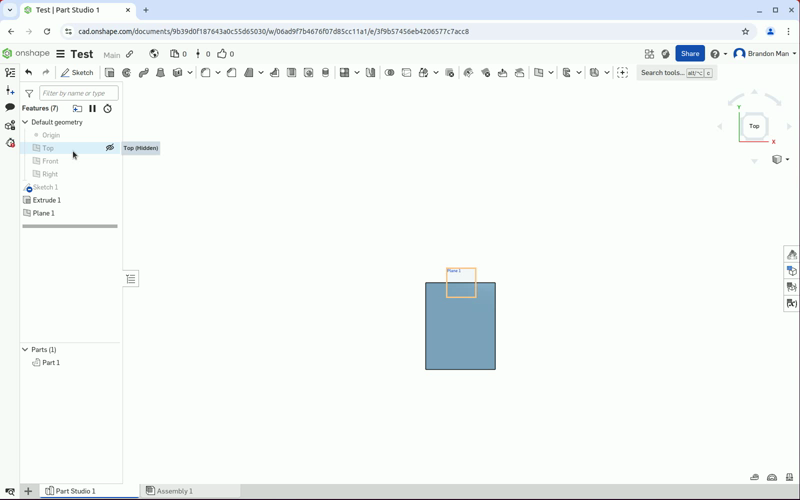
key(shift+s)
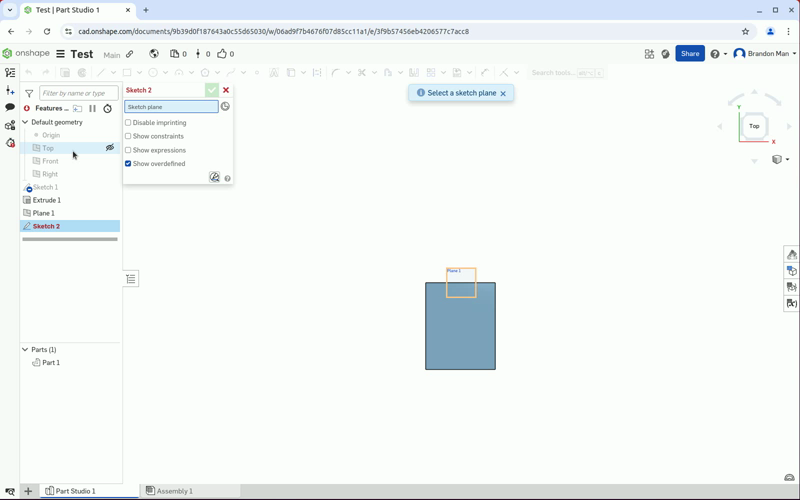
mouse_move(73, 215)
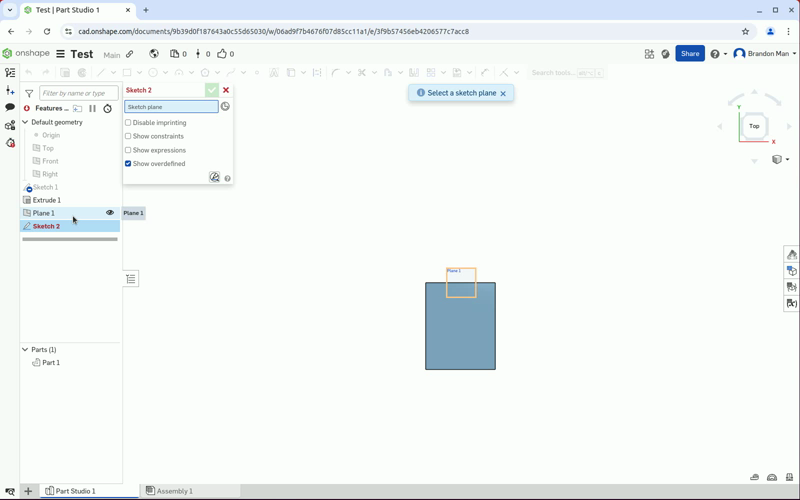
click(73, 215)
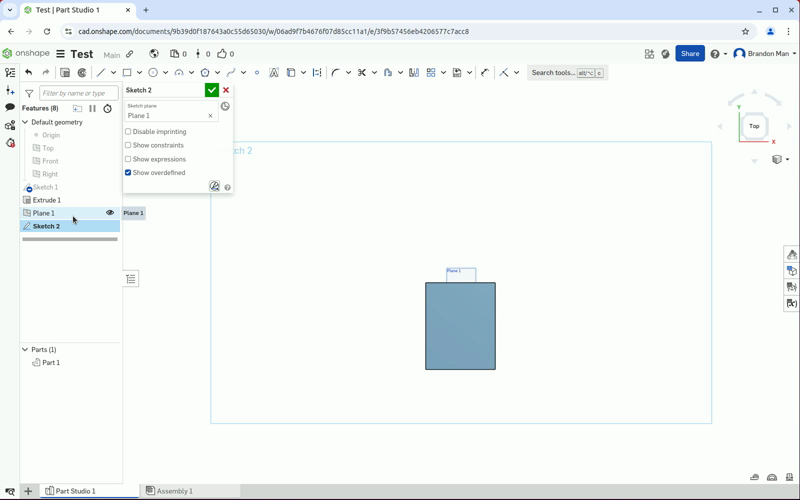
mouse_move(73, 352)
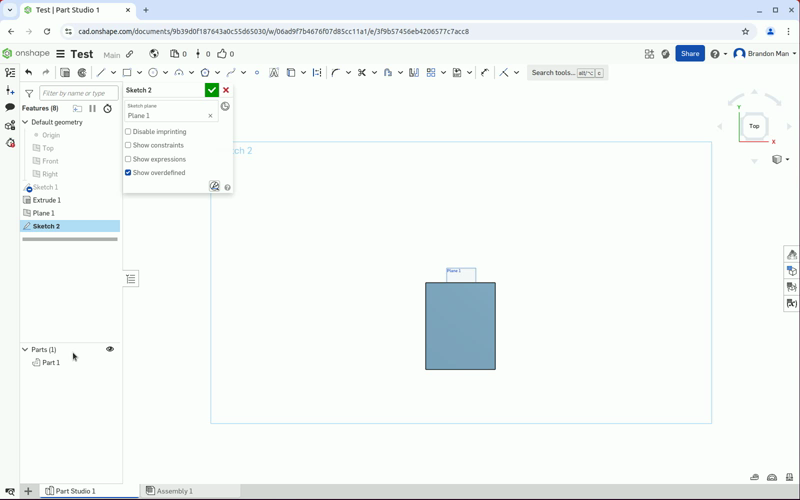
key(y)
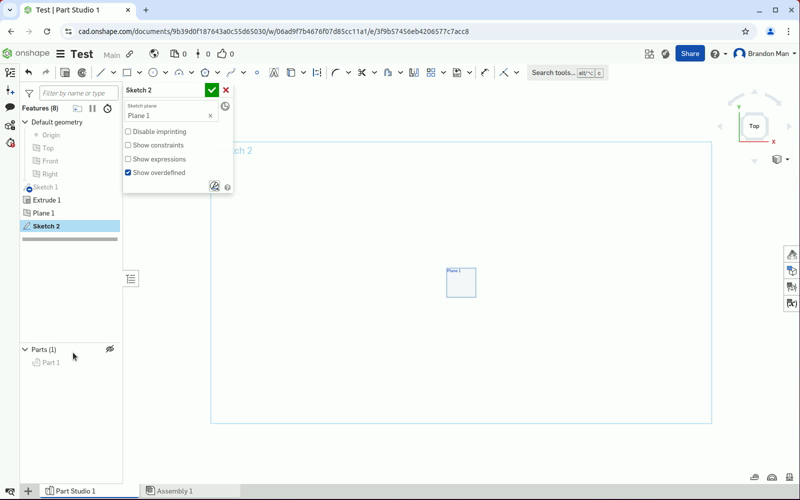
key(c)
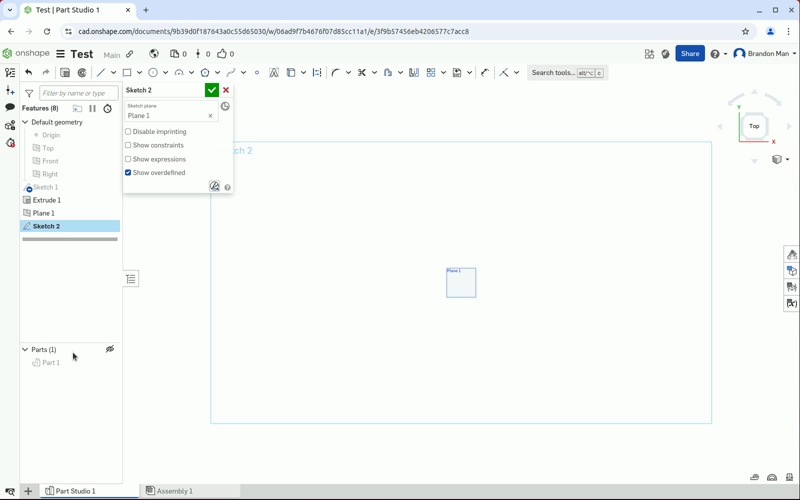
key_down(shift)
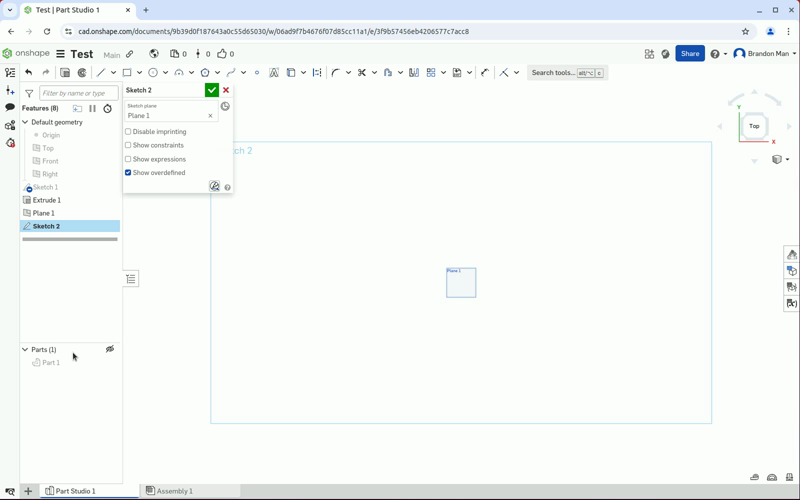
mouse_move(460, 326)
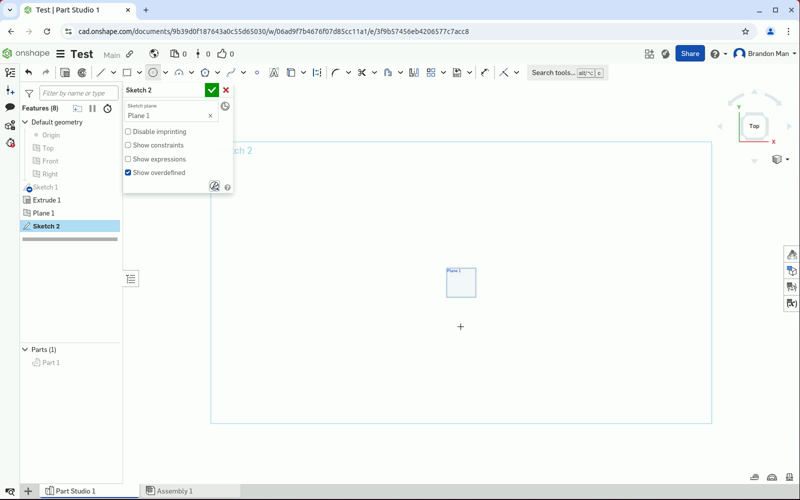
click(460, 326)
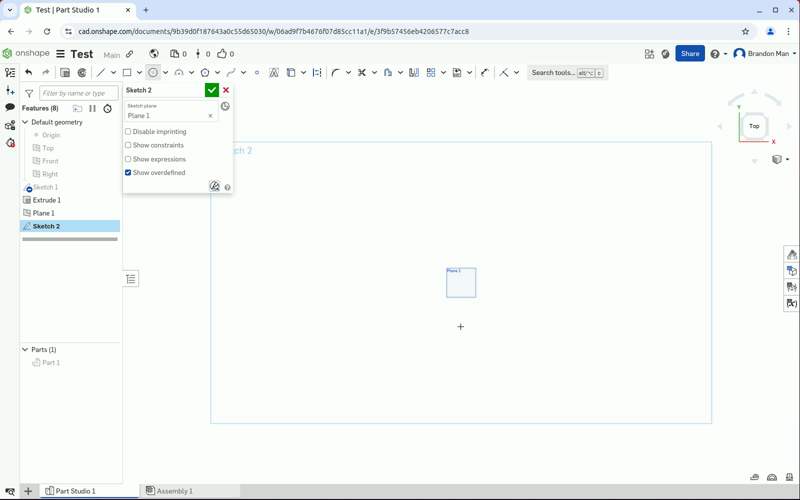
key_up(shift)
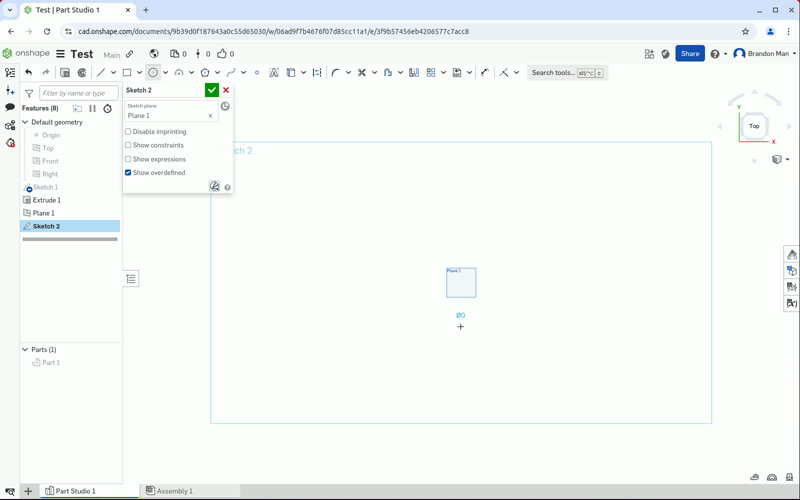
mouse_move(495, 326)
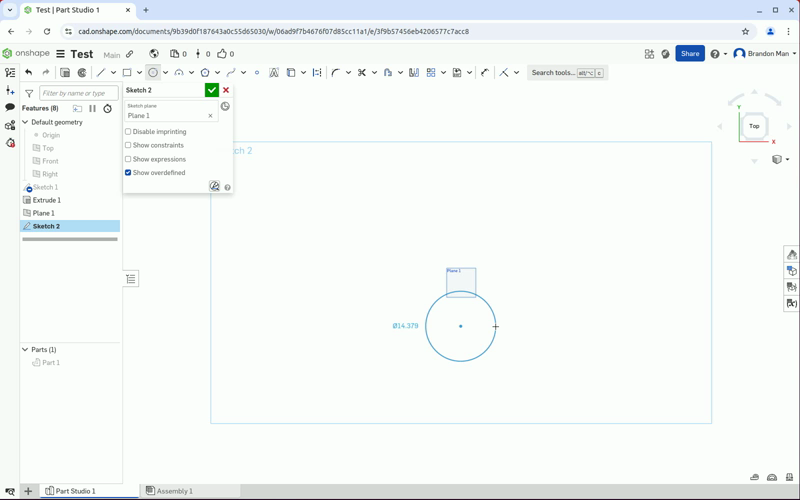
click(495, 326)
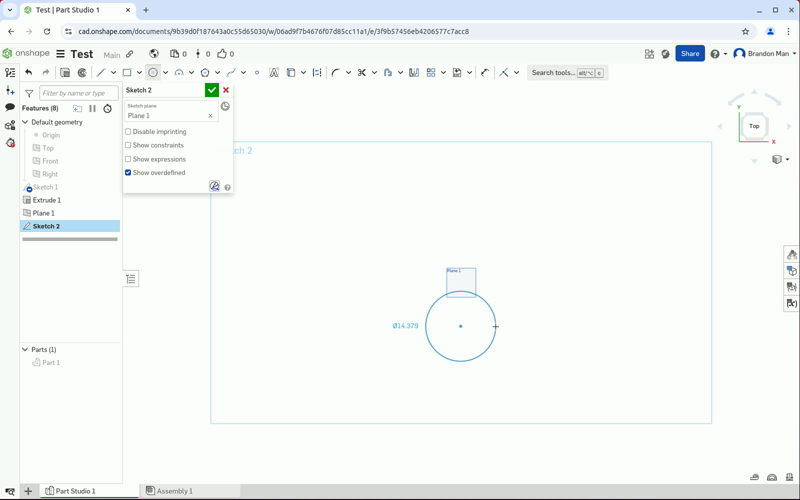
key(esc)
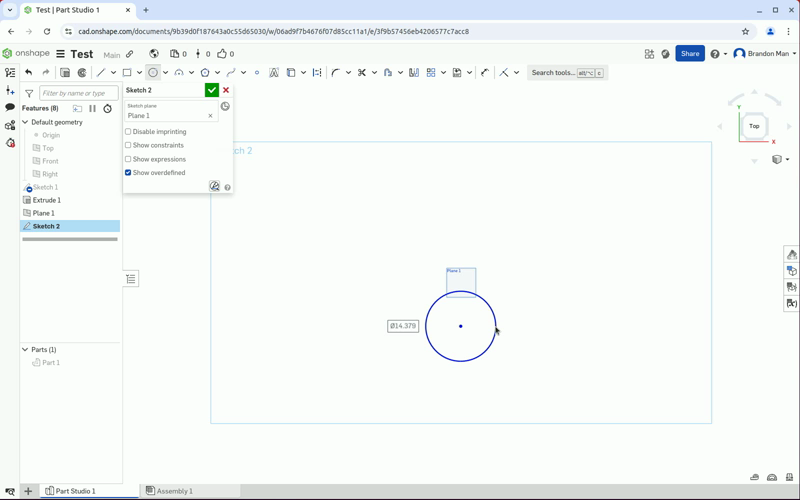
mouse_move(466, 346)
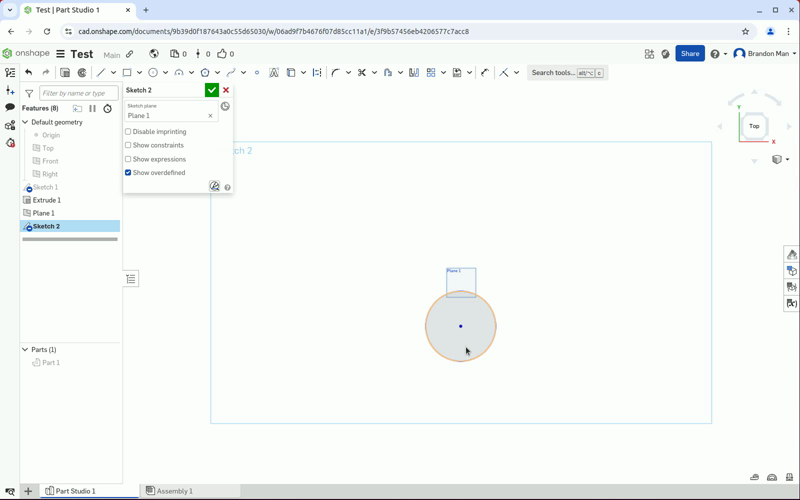
click(466, 346)
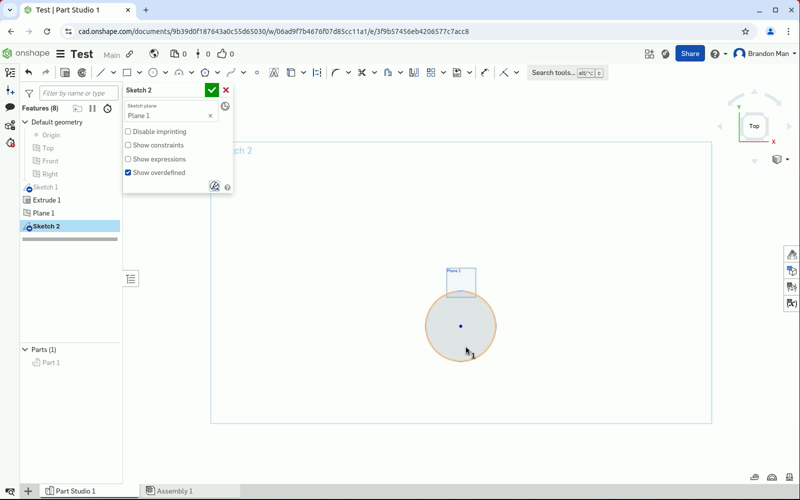
mouse_move(73, 352)
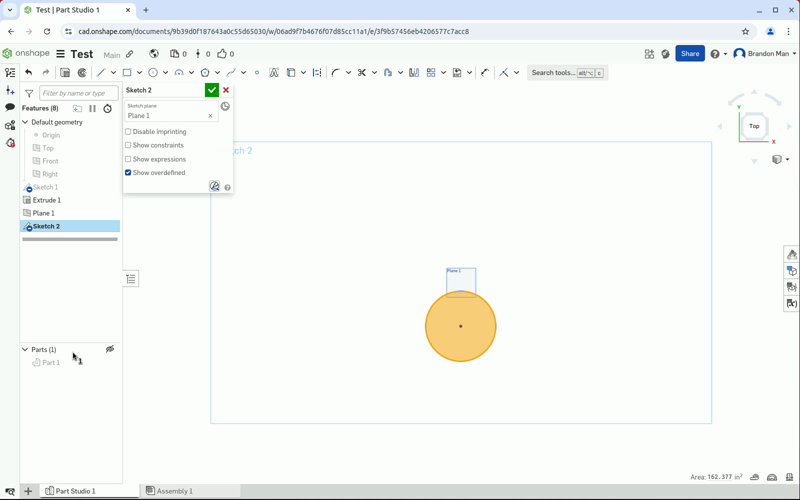
key(shift+y)
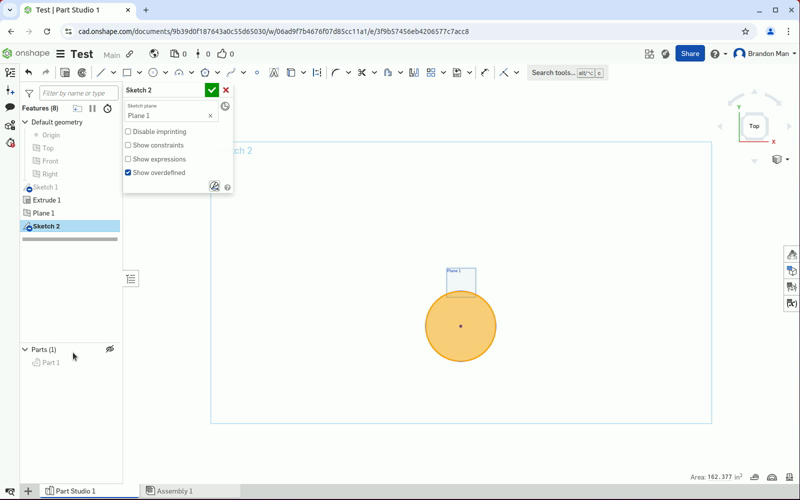
key(shift+e)
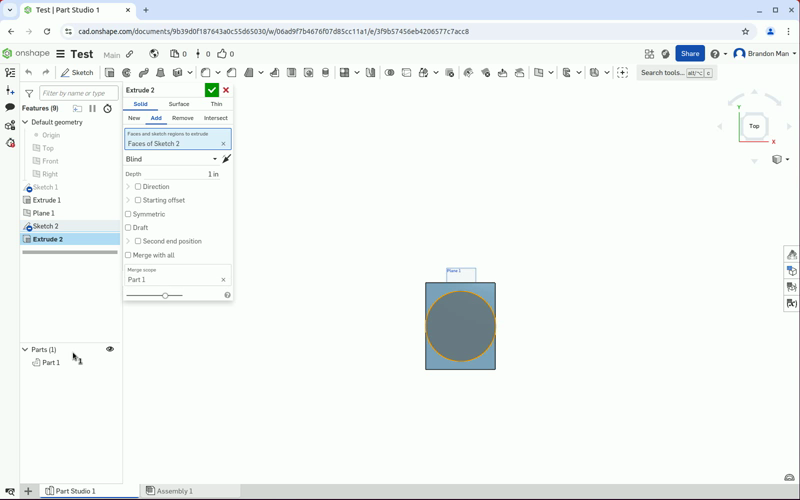
mouse_move(143, 106)
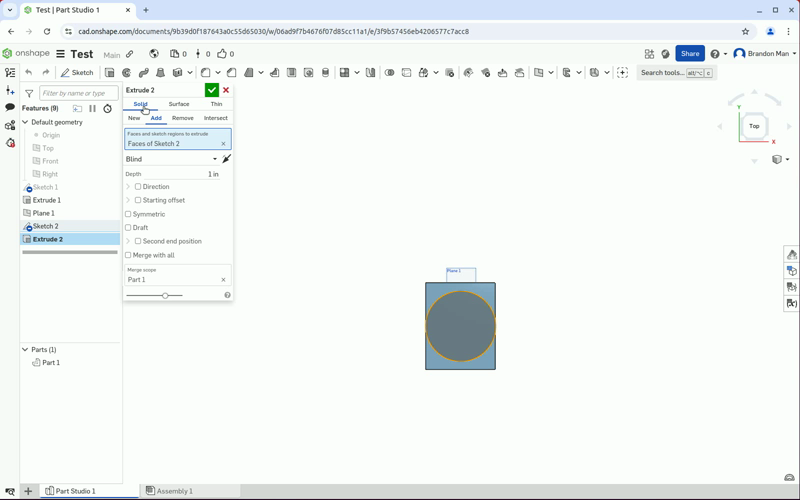
click(143, 106)
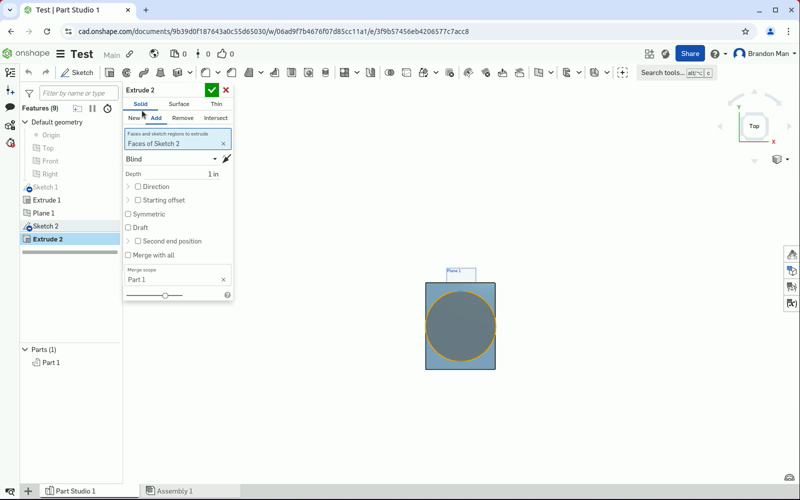
mouse_move(137, 120)
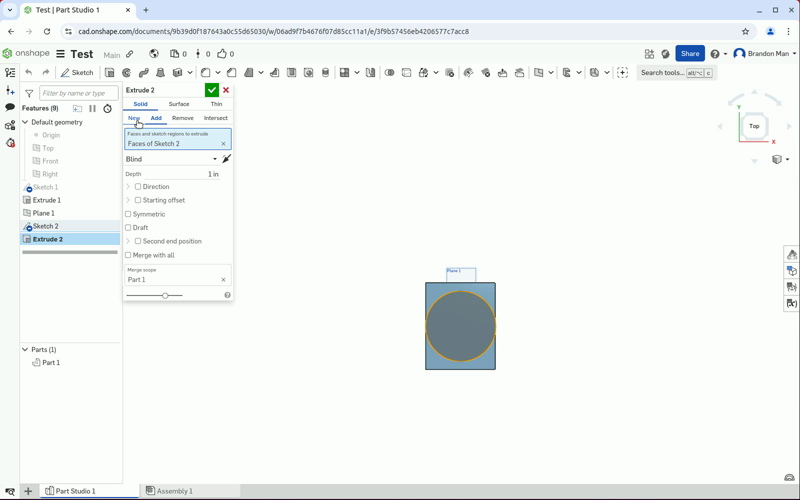
click(137, 120)
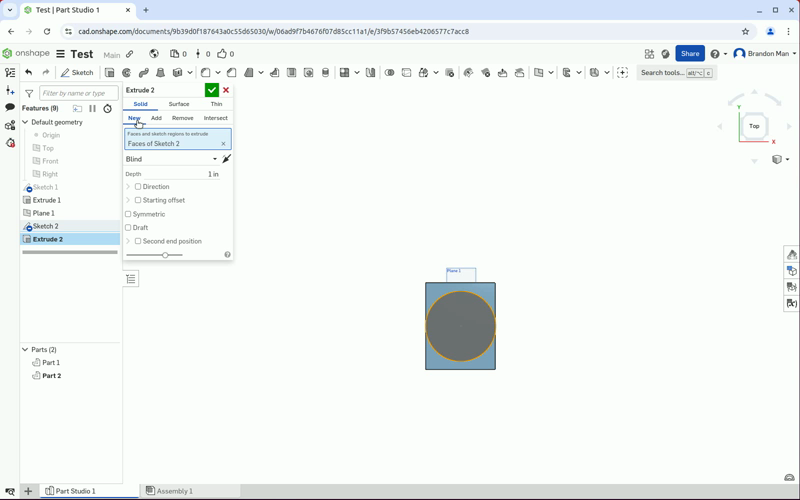
key(tab, 4)
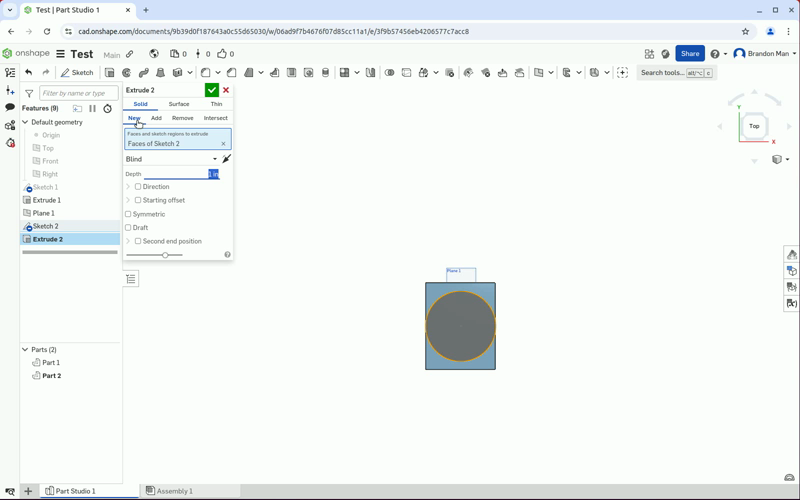
text(7.221)
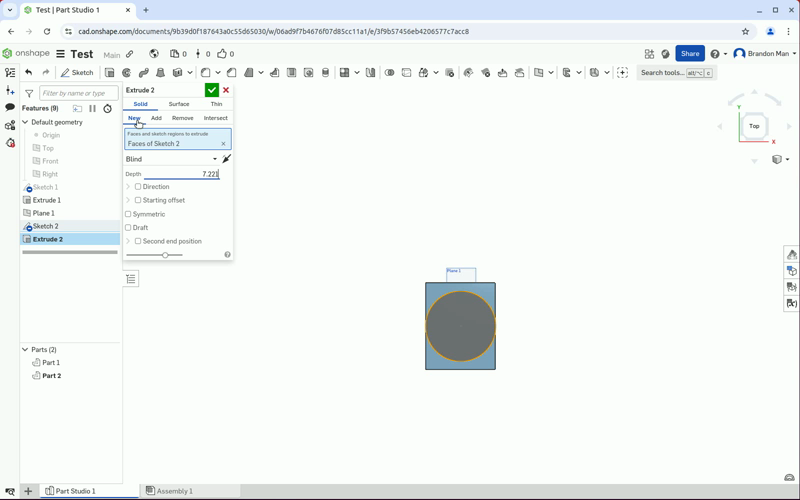
key(enter)
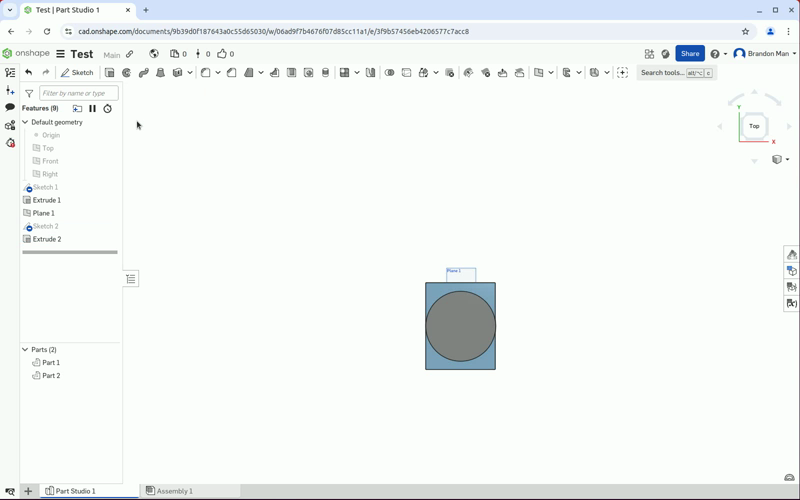
key(shift+h)
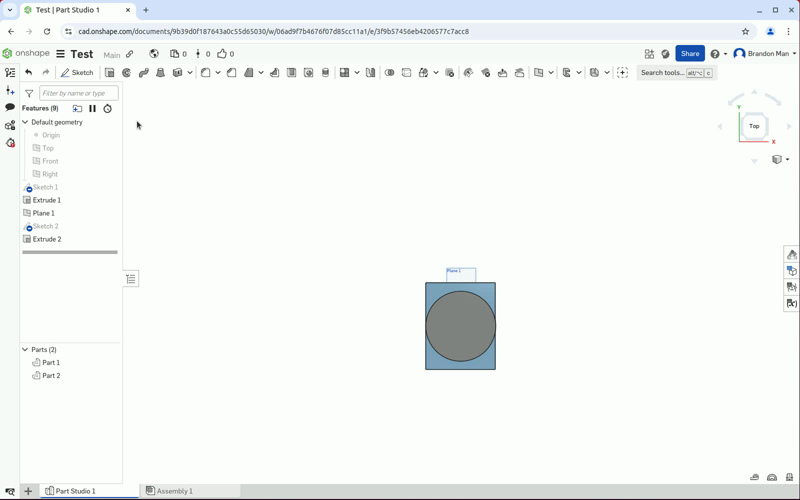
key(shift+h)
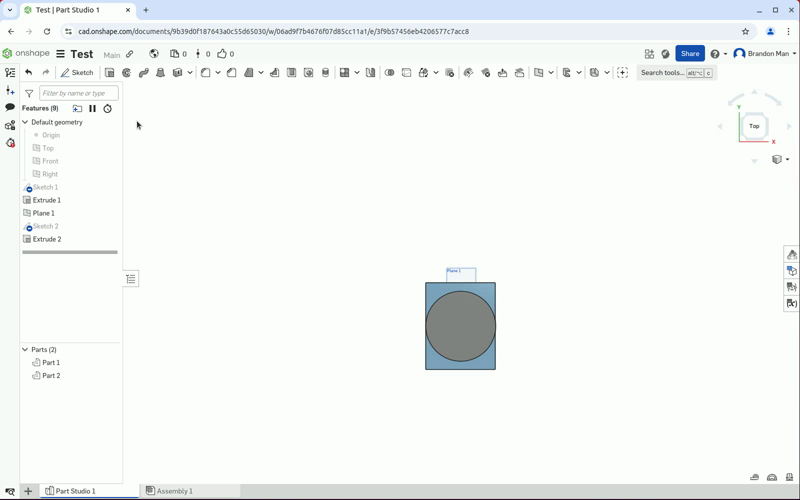
key(shift+7)
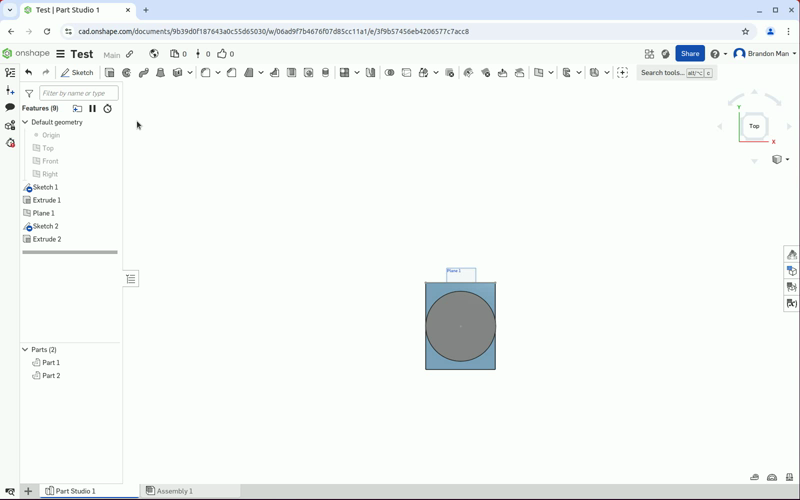
key(up, 3)
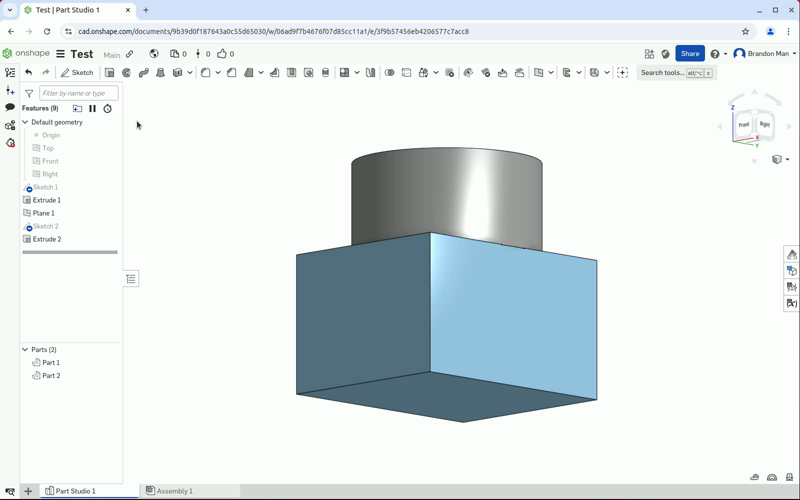
key(left, 3)
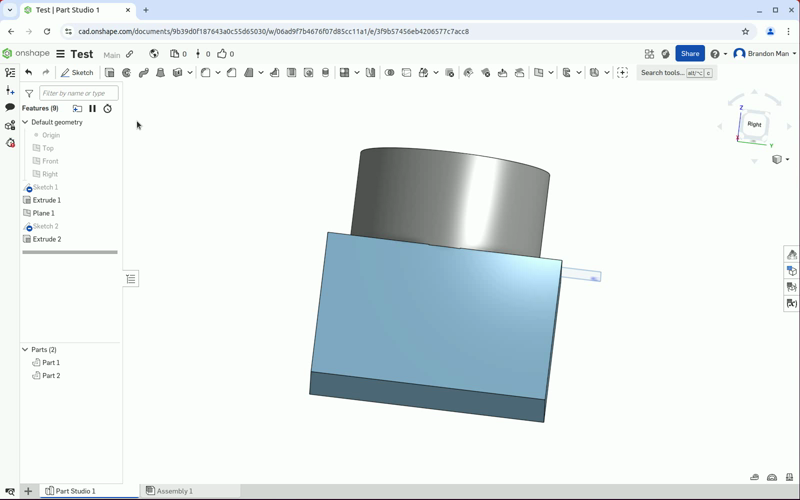
key(right, 3)
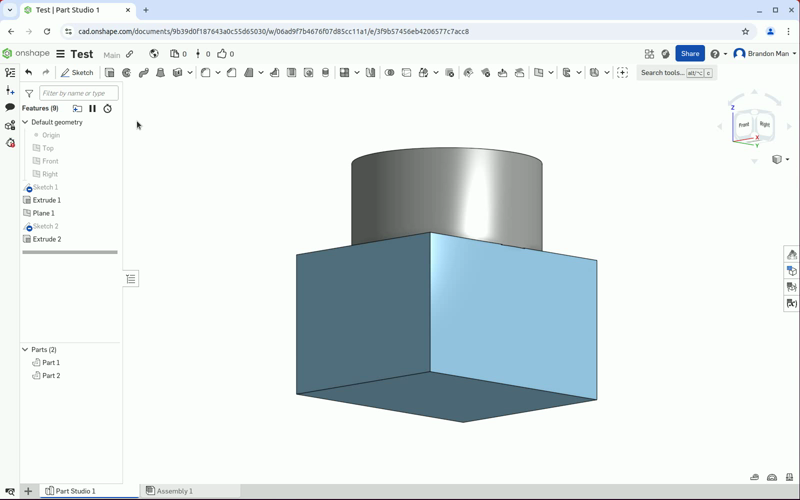
key(down, 3)
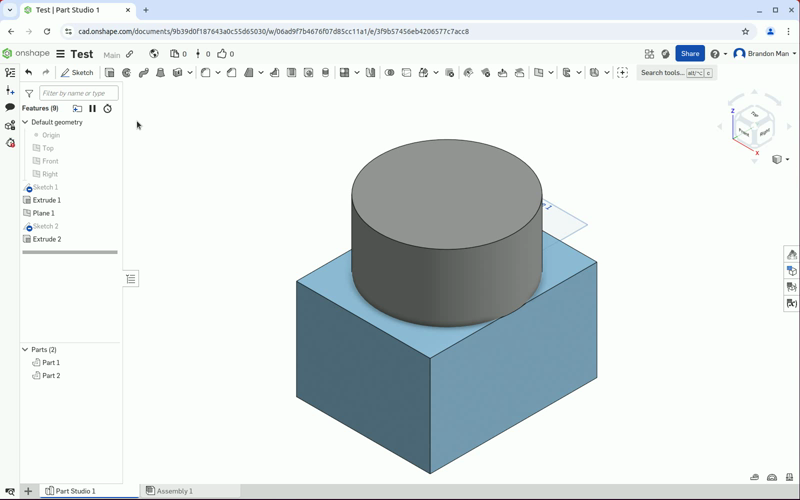
mouse_move(73, 189)
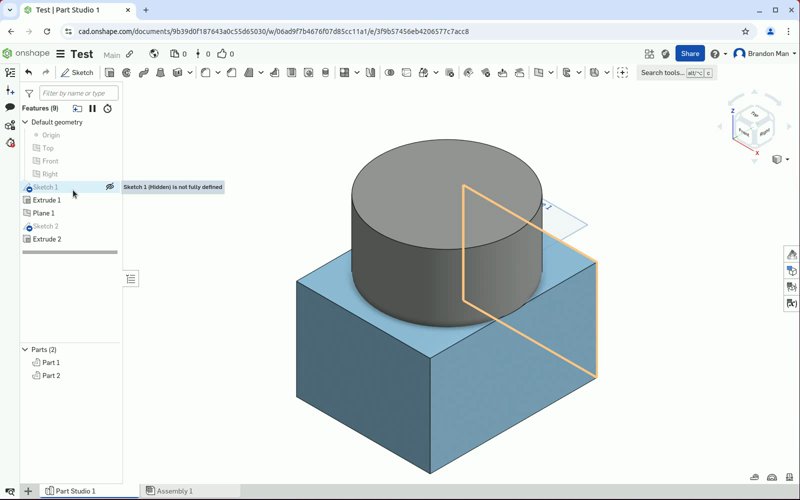
click(73, 189)